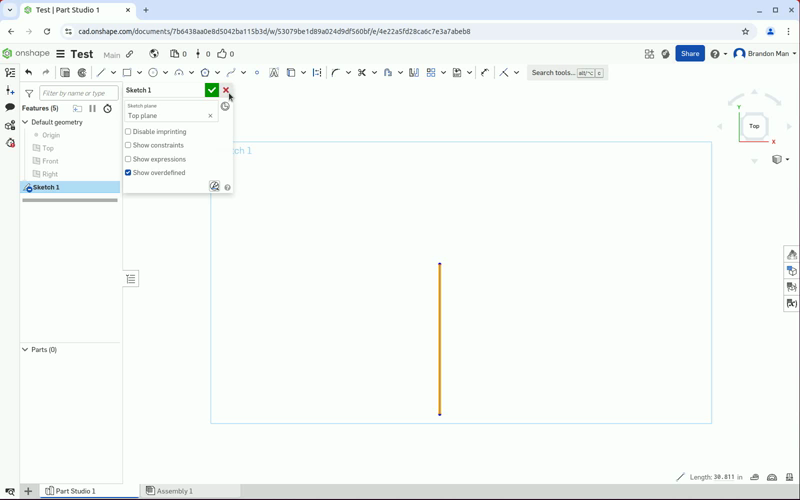
key(shift+h)
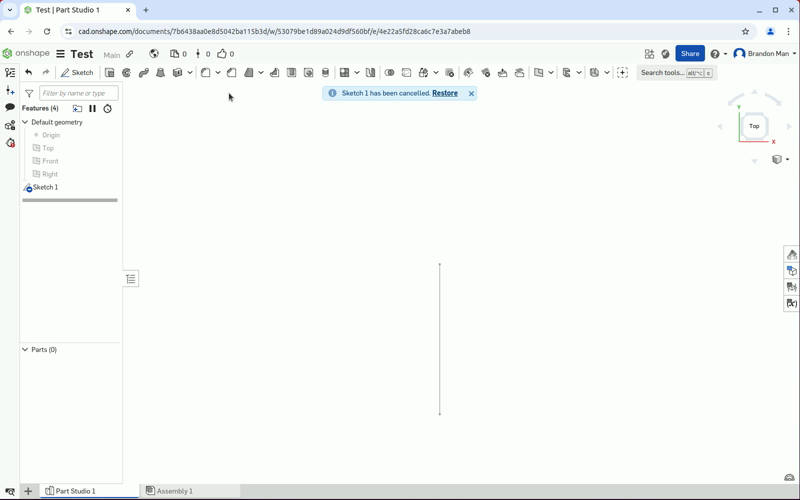
mouse_move(73, 352)
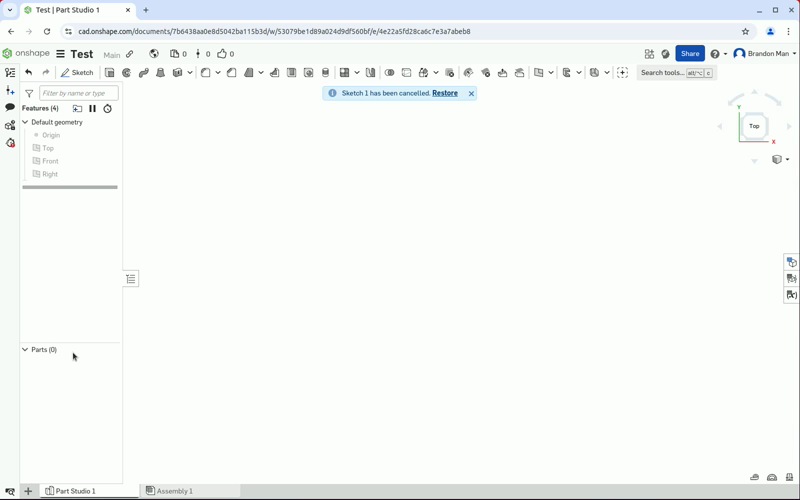
key(y)
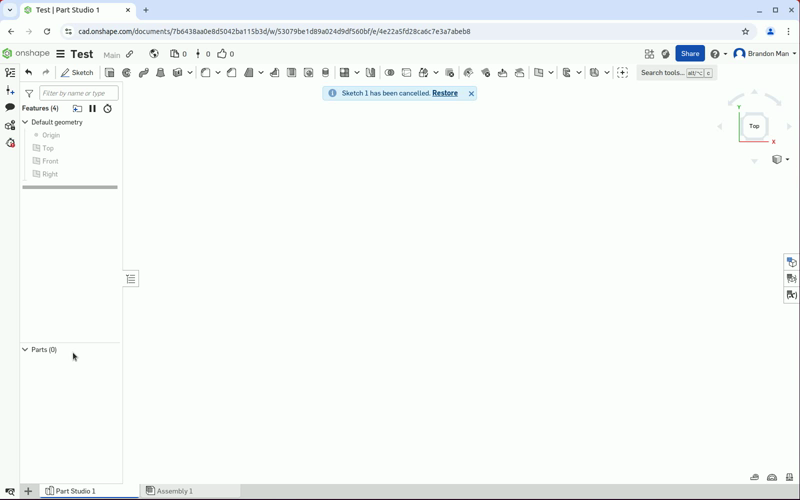
key(shift+p)
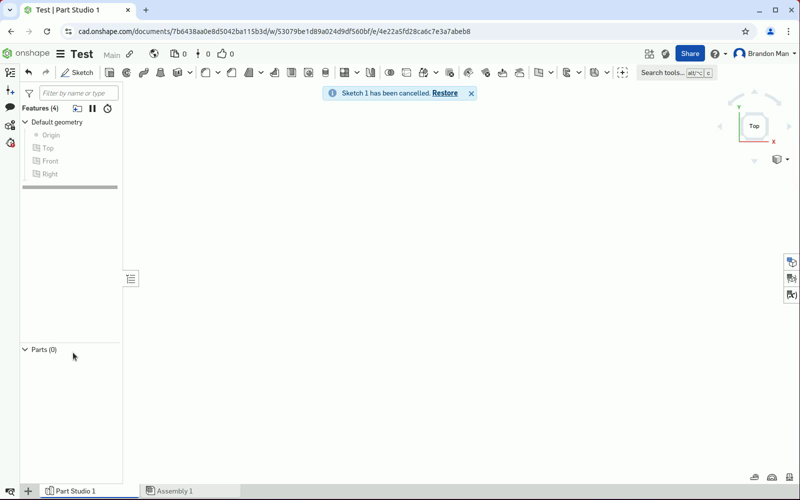
key(space)
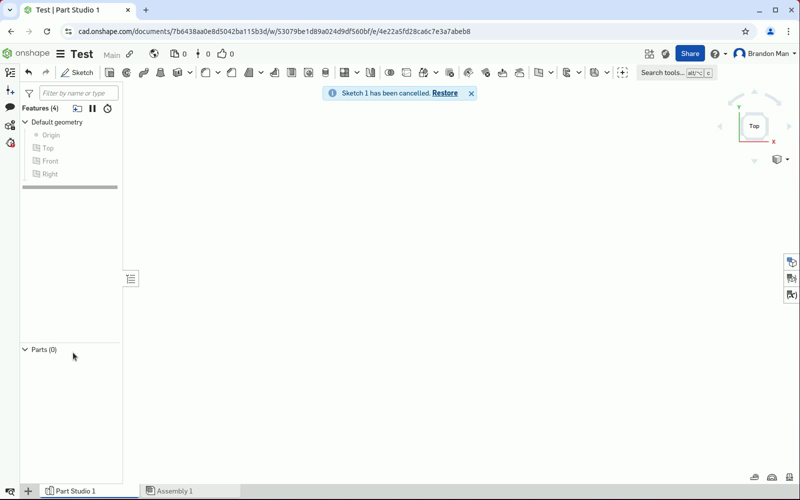
key_down(shift)
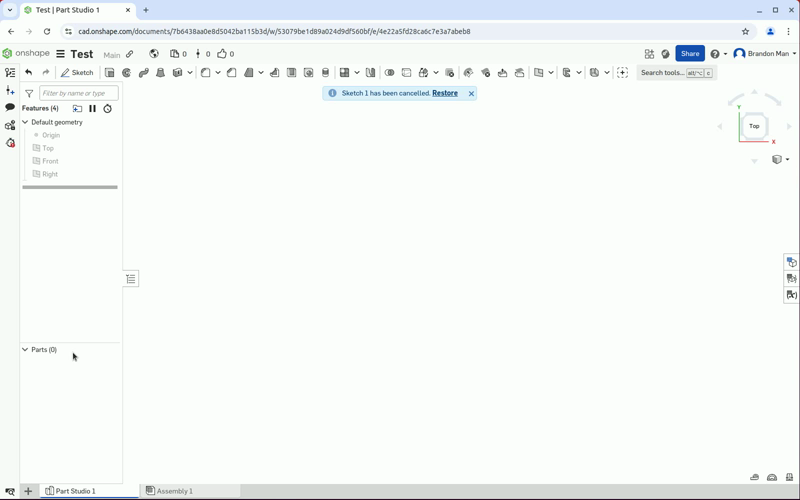
key(up)
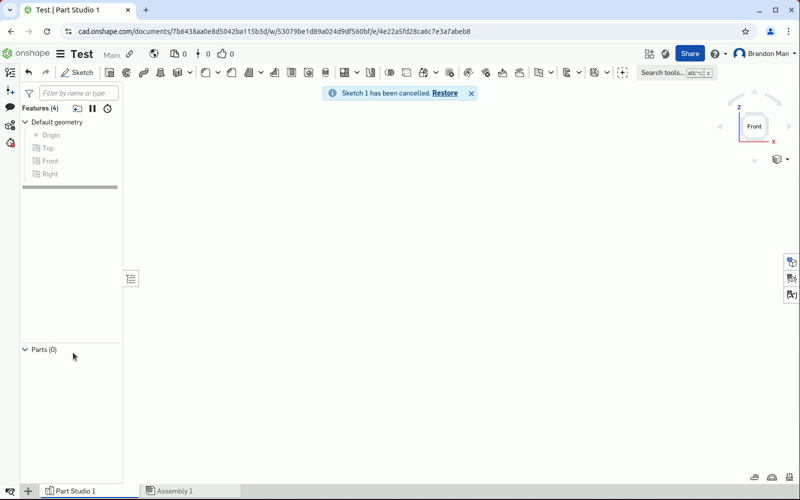
key_up(shift)
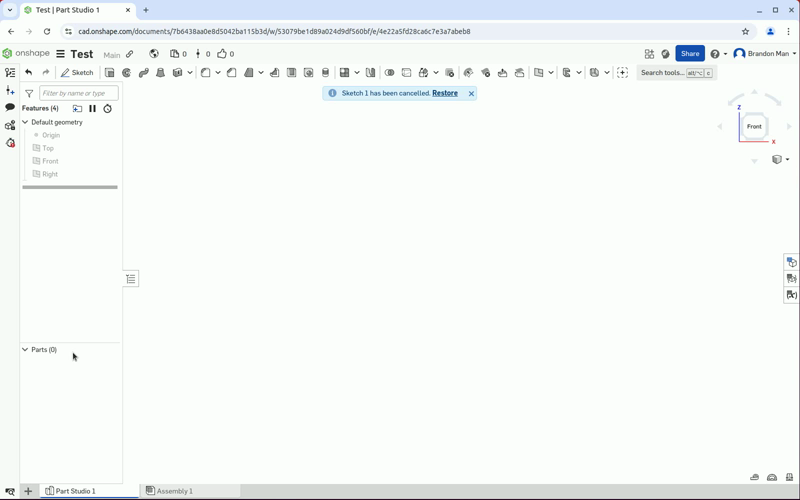
mouse_move(73, 352)
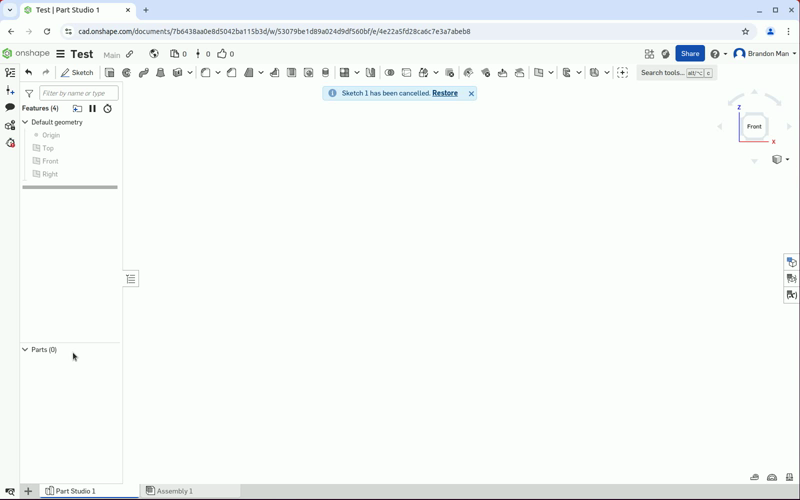
key(shift+y)
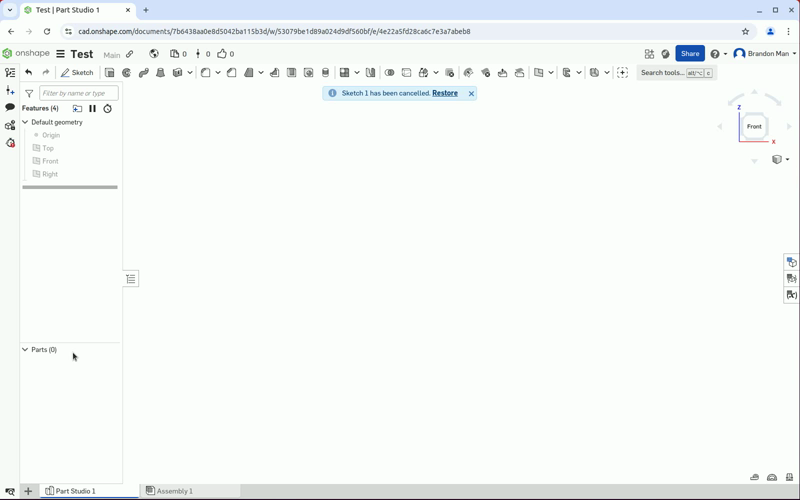
key(shift+s)
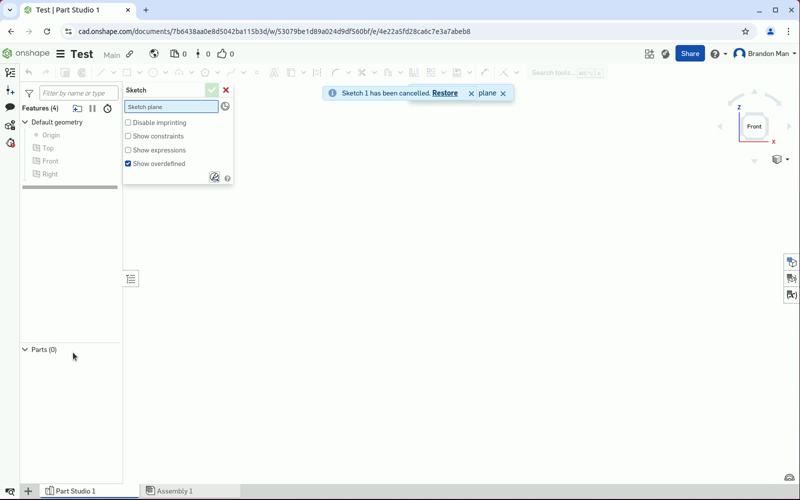
mouse_move(73, 163)
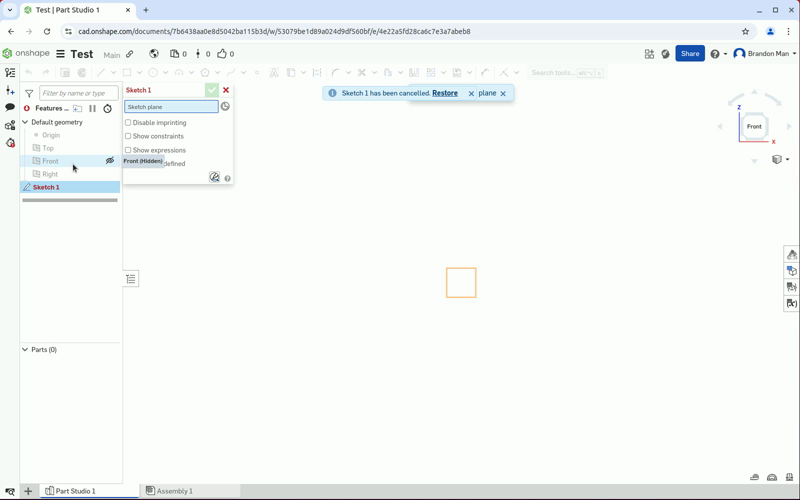
click(73, 163)
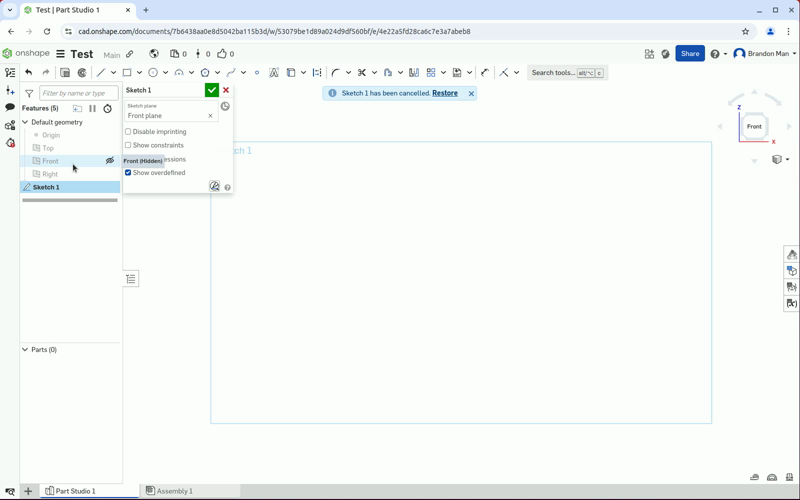
mouse_move(73, 352)
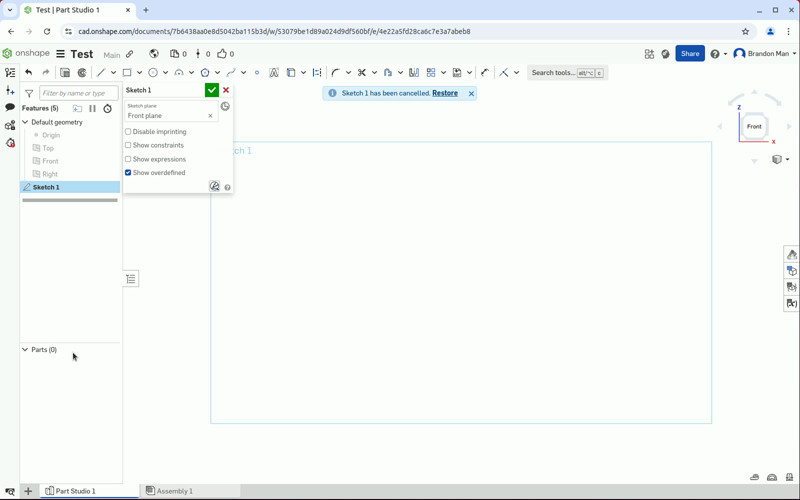
key(y)
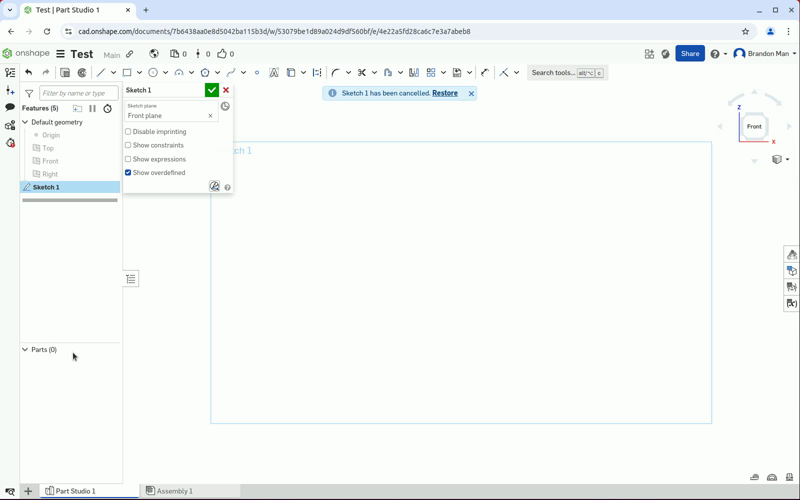
key(c)
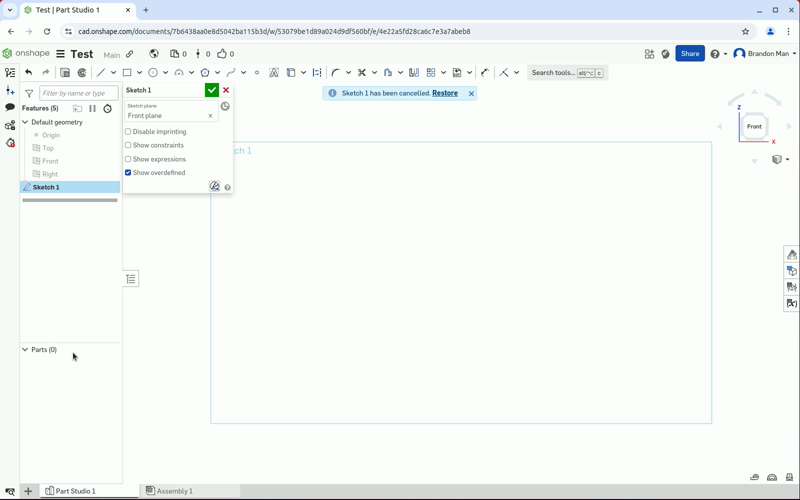
key_down(shift)
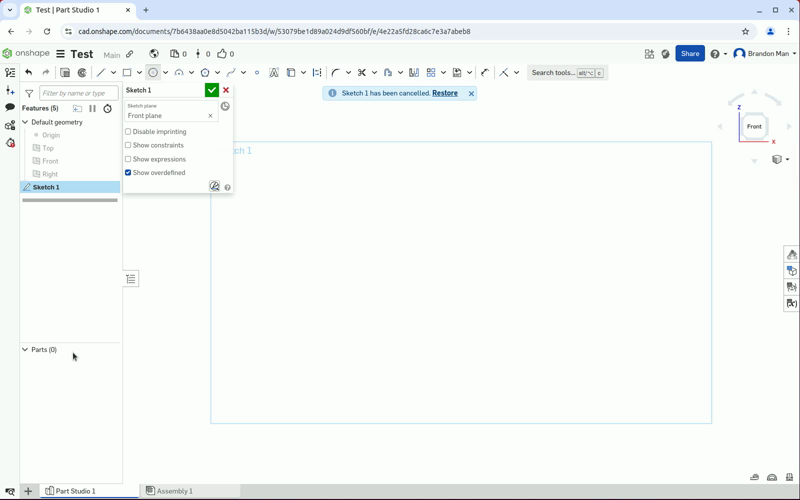
mouse_move(401, 370)
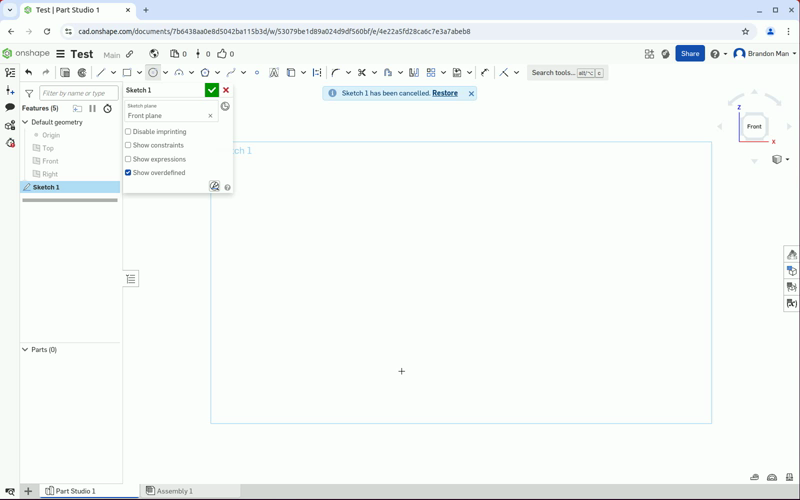
click(401, 370)
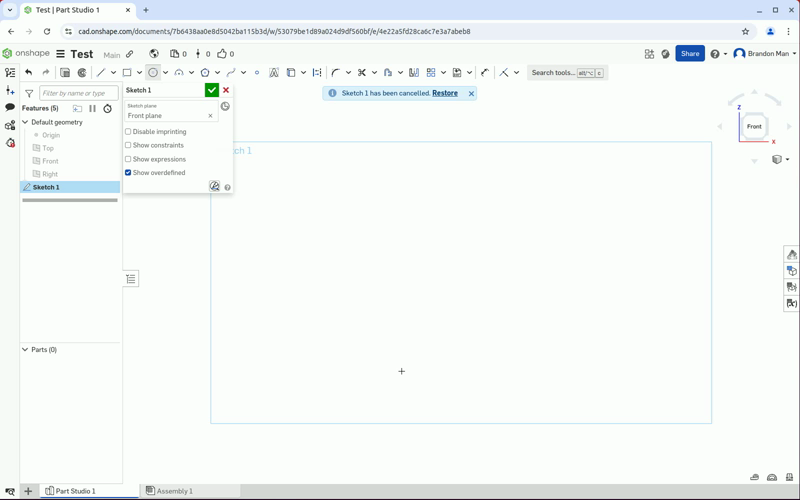
key_up(shift)
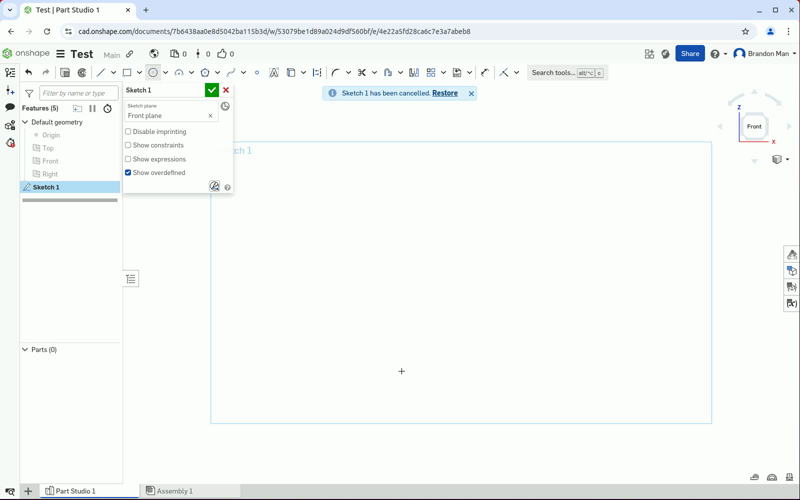
mouse_move(426, 370)
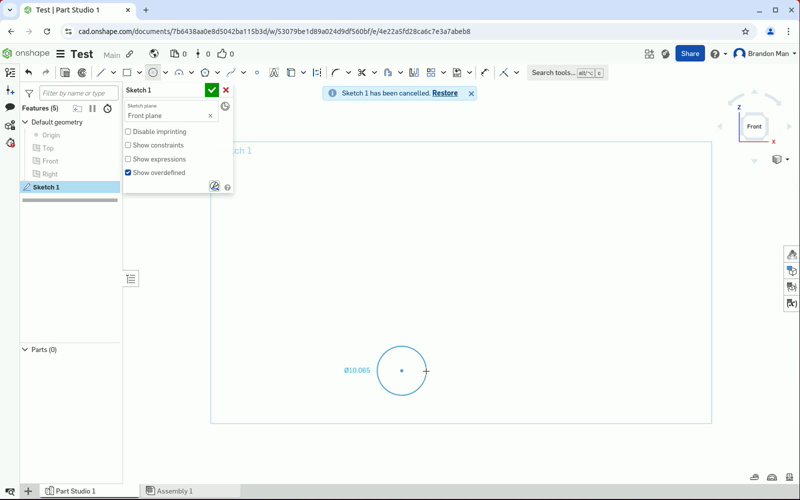
click(426, 370)
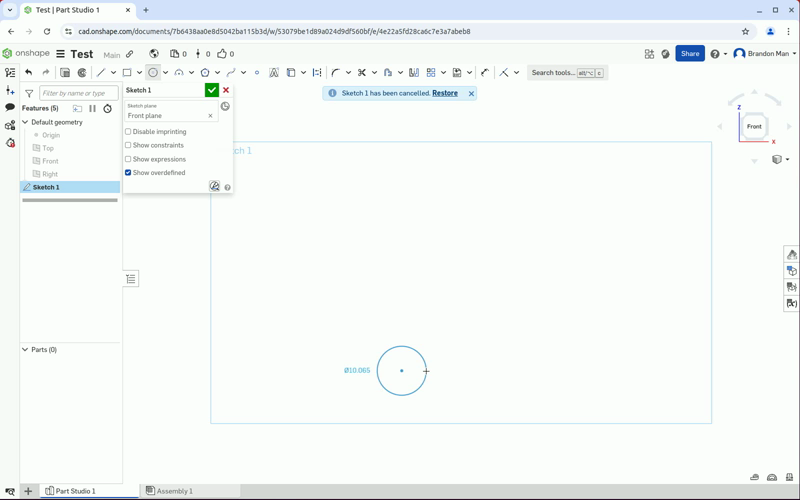
key(esc)
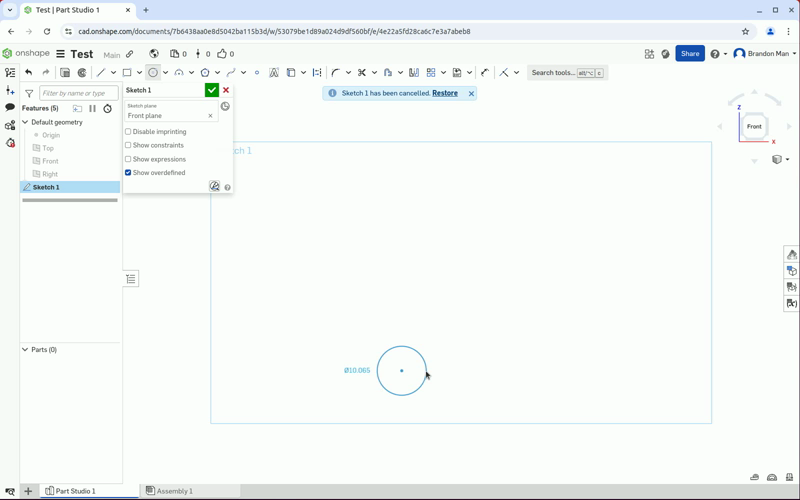
mouse_move(406, 353)
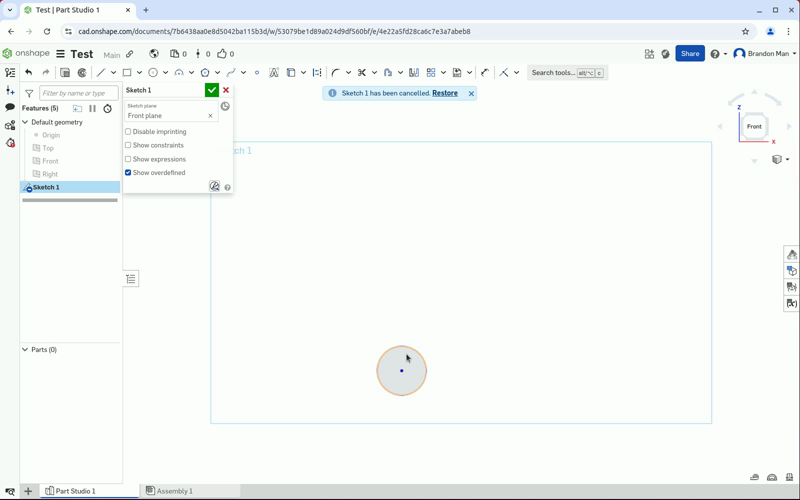
click(406, 353)
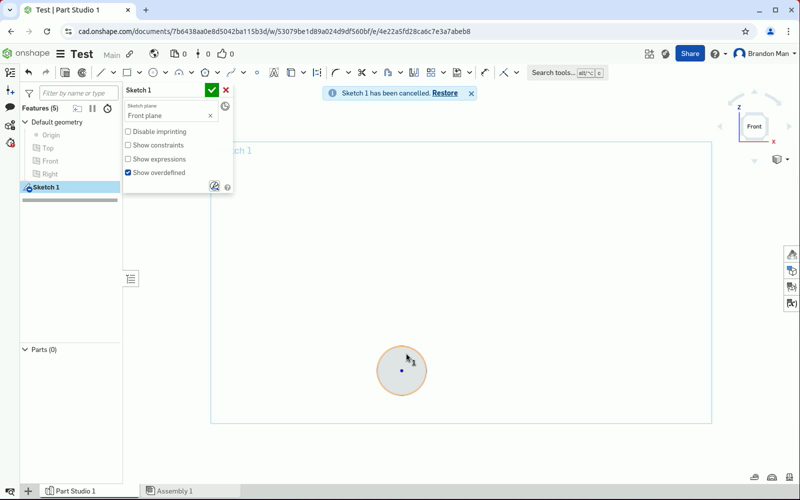
mouse_move(73, 352)
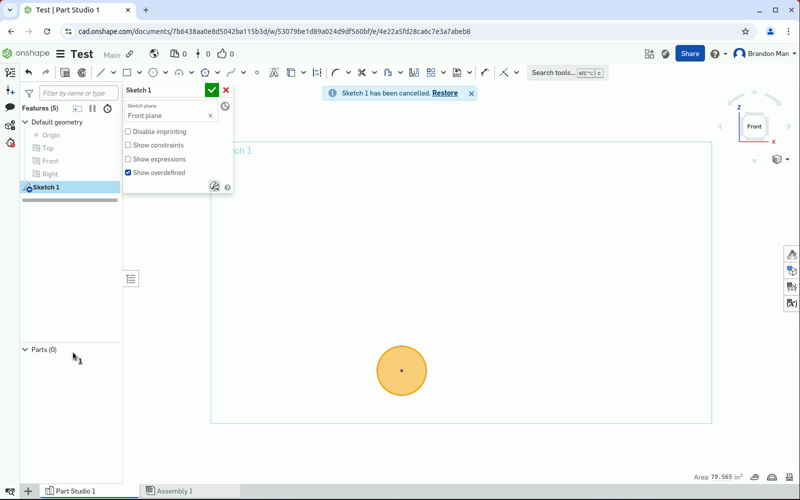
key(shift+y)
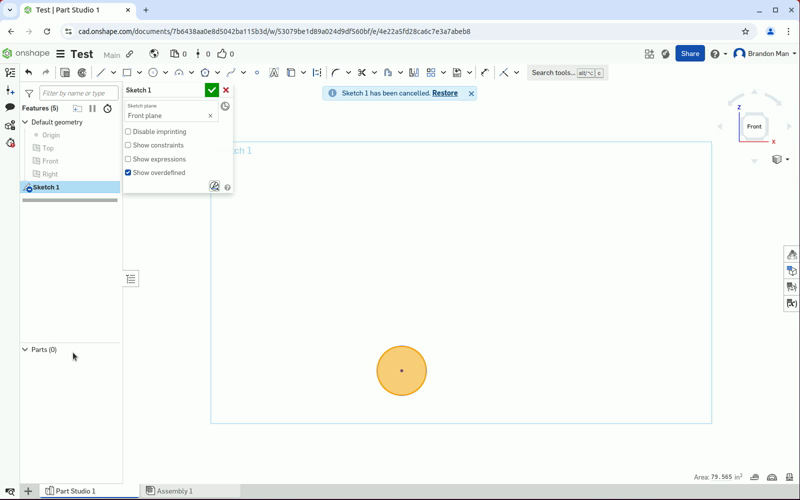
key(shift+e)
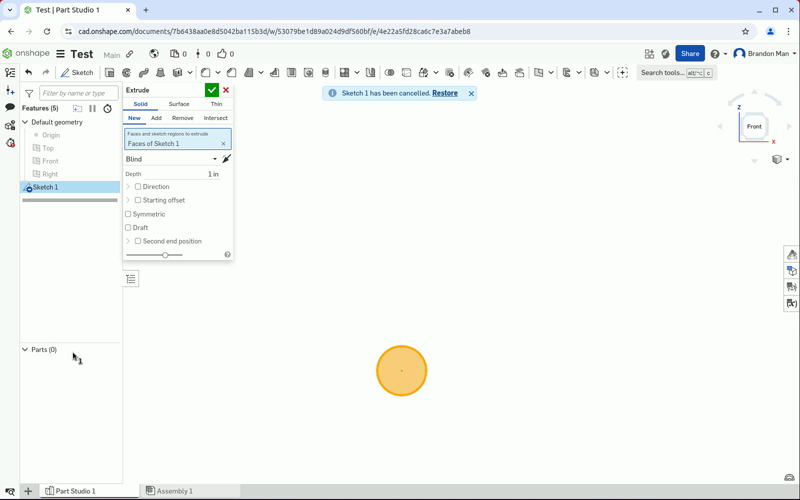
mouse_move(143, 106)
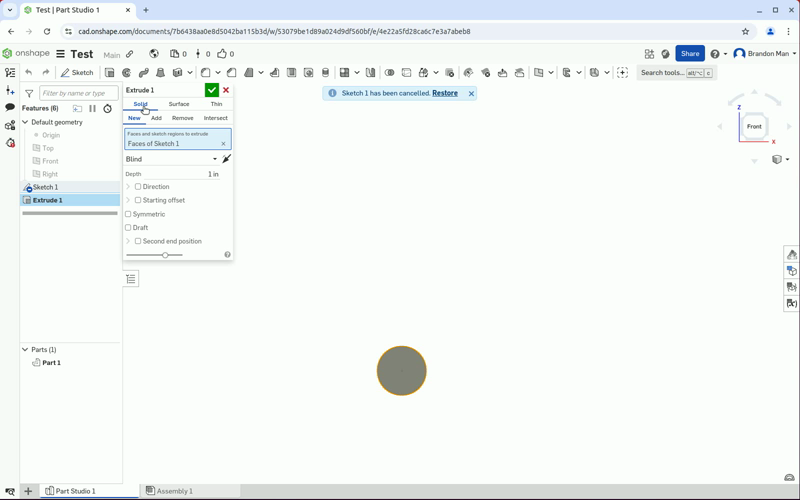
click(143, 106)
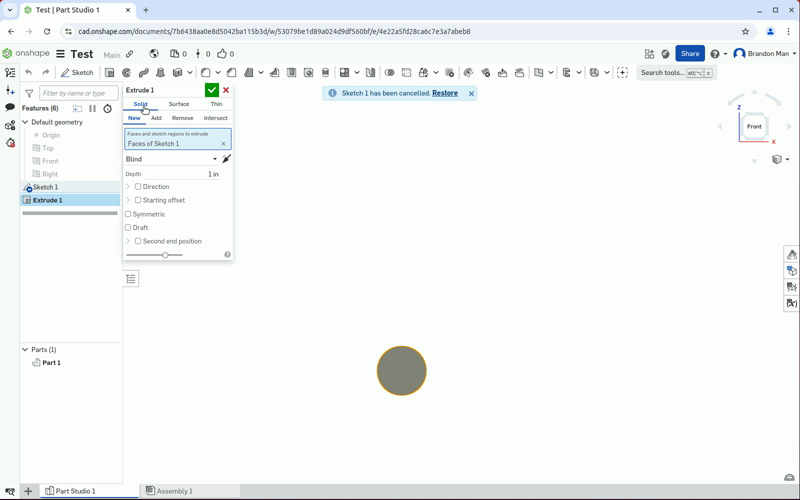
mouse_move(137, 120)
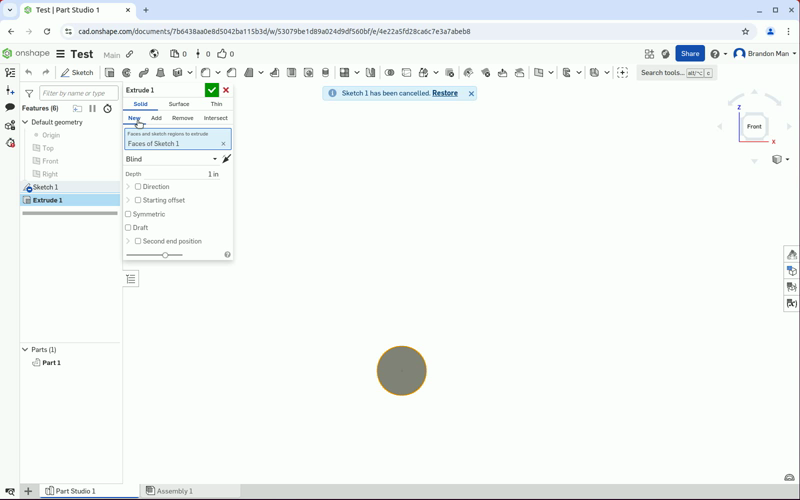
click(137, 120)
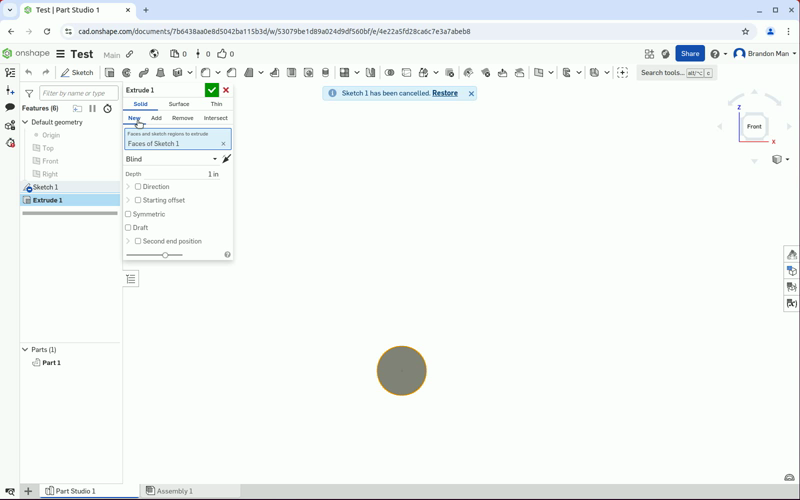
key(tab, 4)
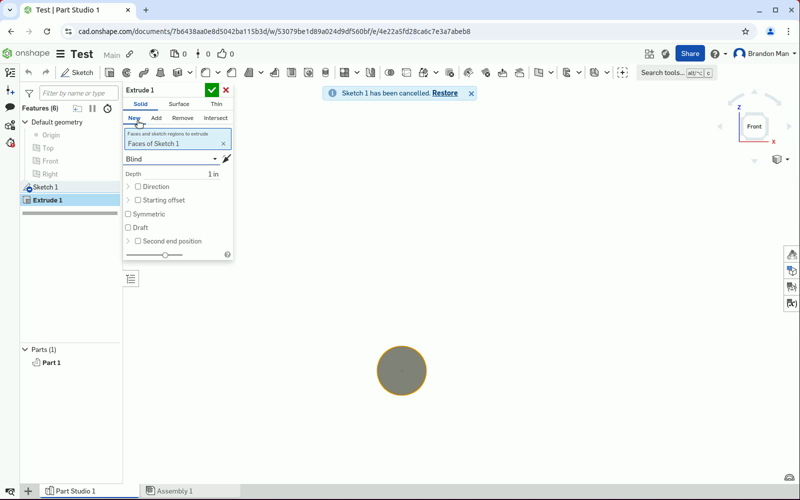
text(1.204)
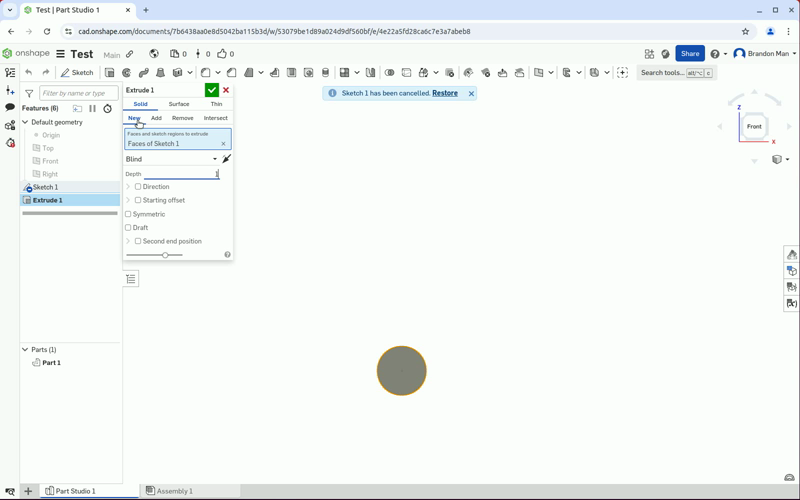
key(enter)
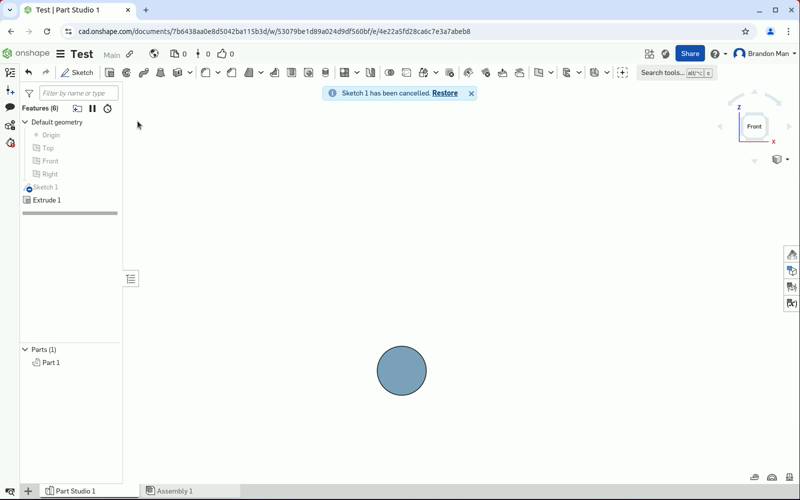
key(shift+h)
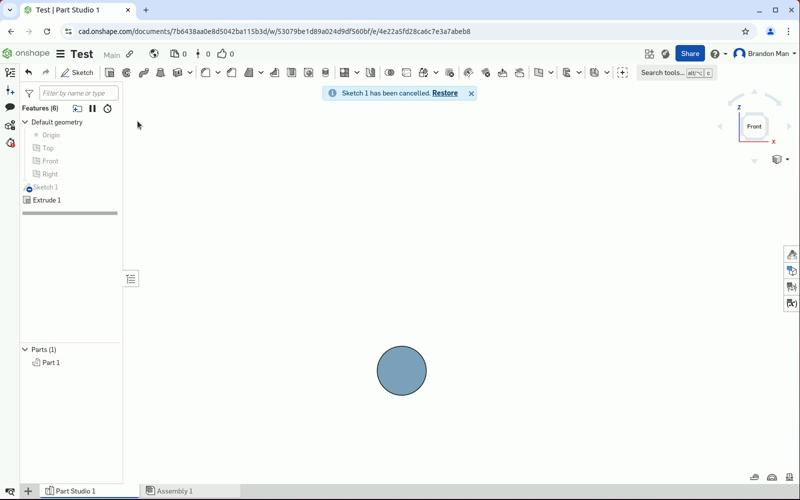
key(shift+h)
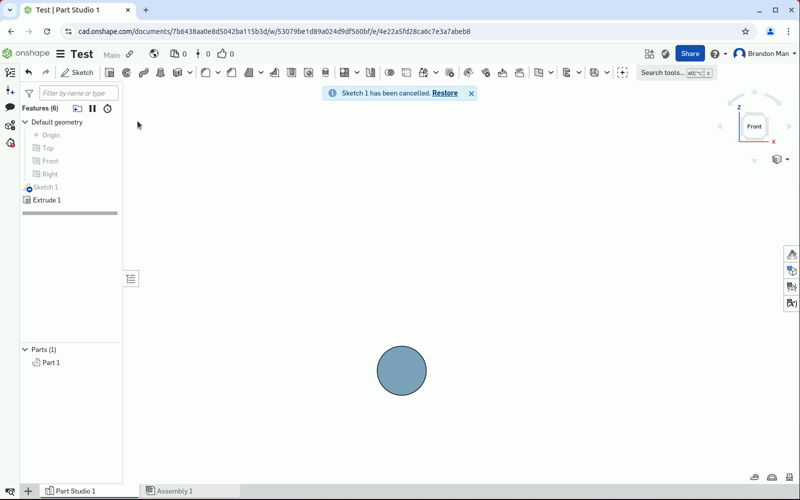
mouse_move(73, 189)
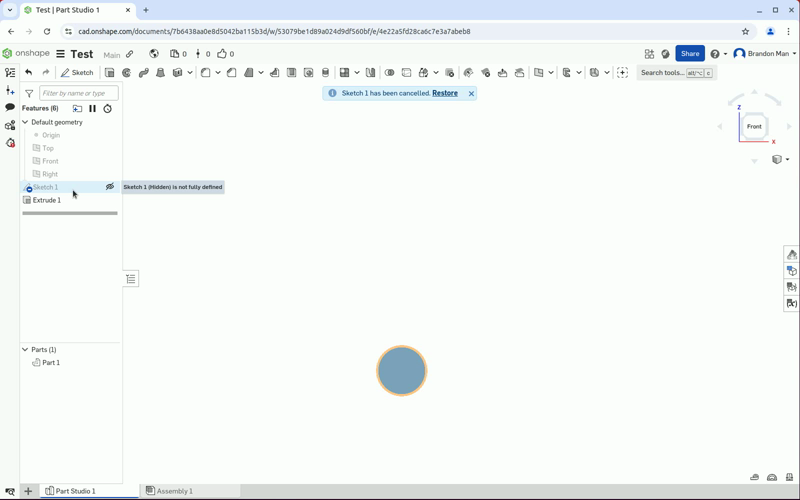
click(73, 189)
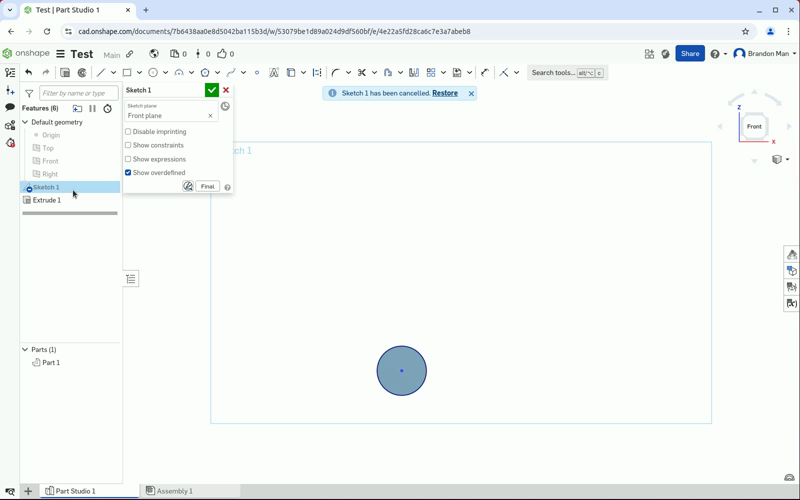
mouse_move(229, 92)
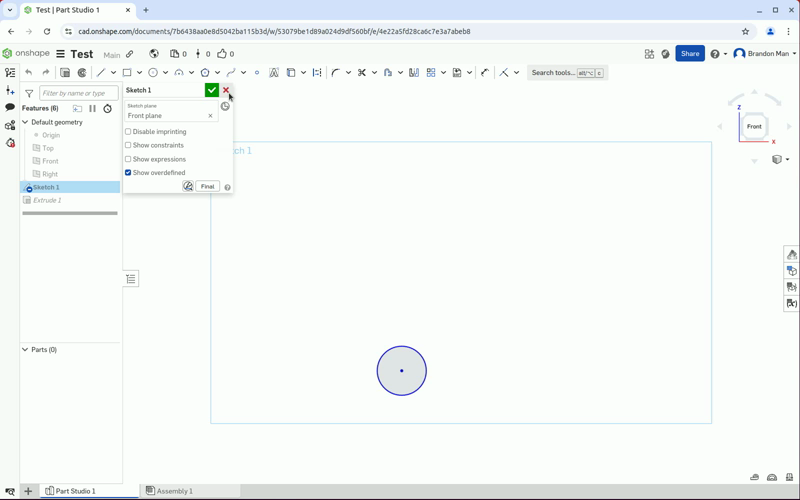
click(229, 92)
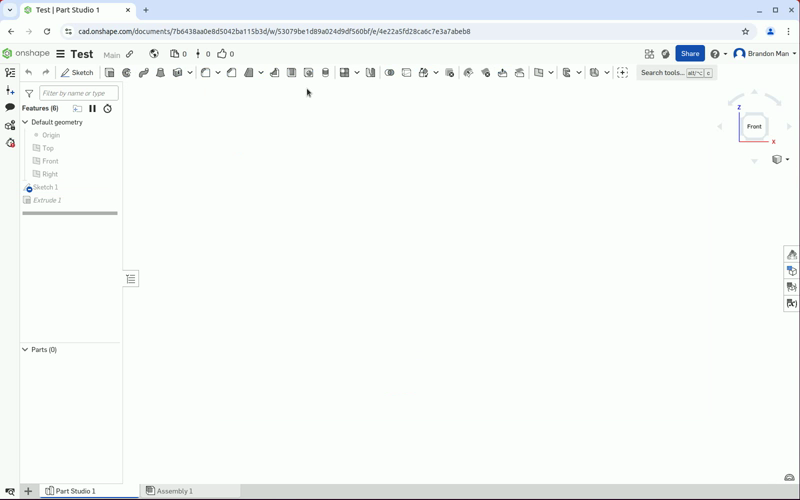
mouse_move(541, 75)
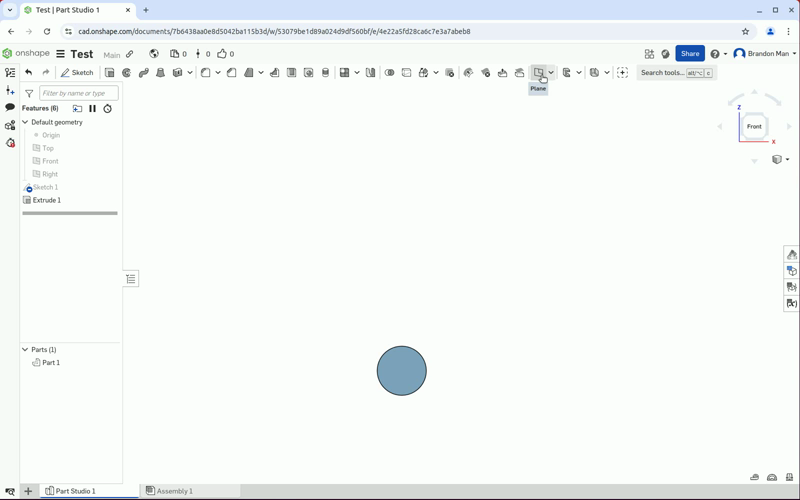
click(541, 75)
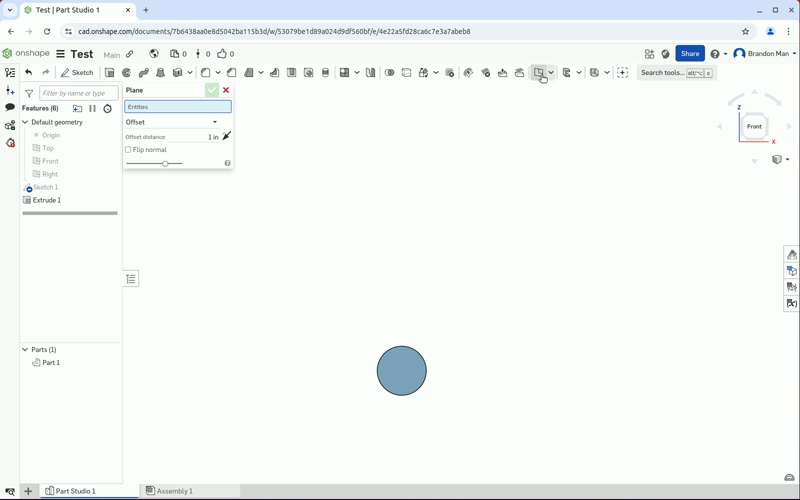
mouse_move(73, 163)
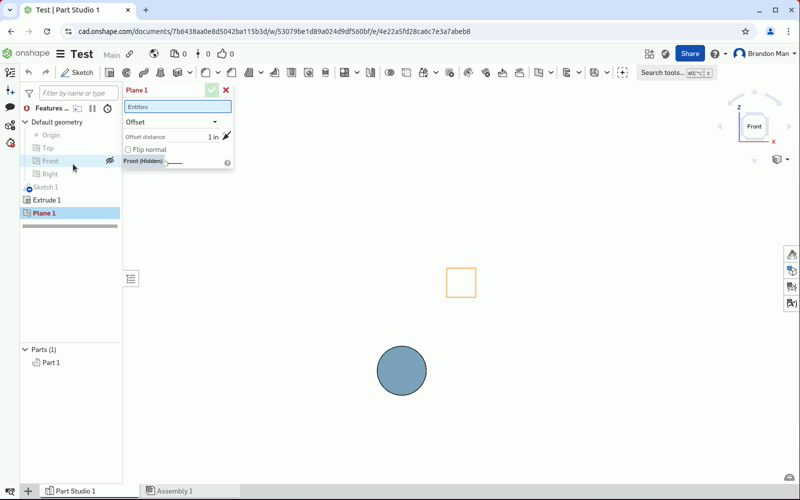
click(73, 163)
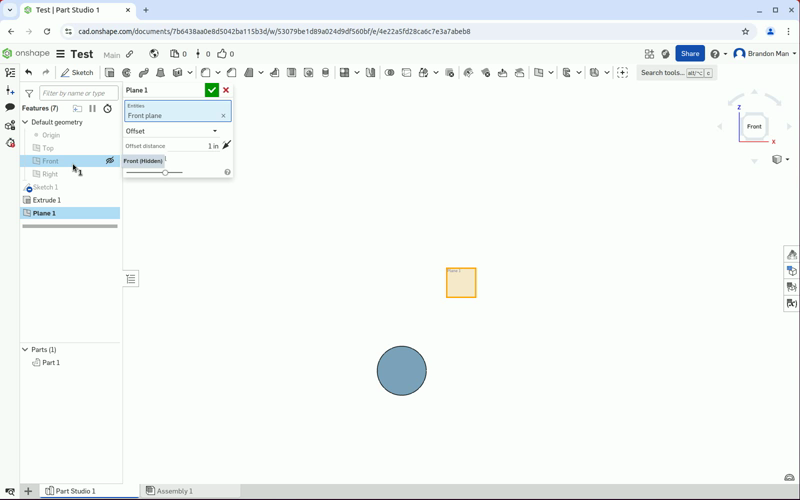
key(tab, 2)
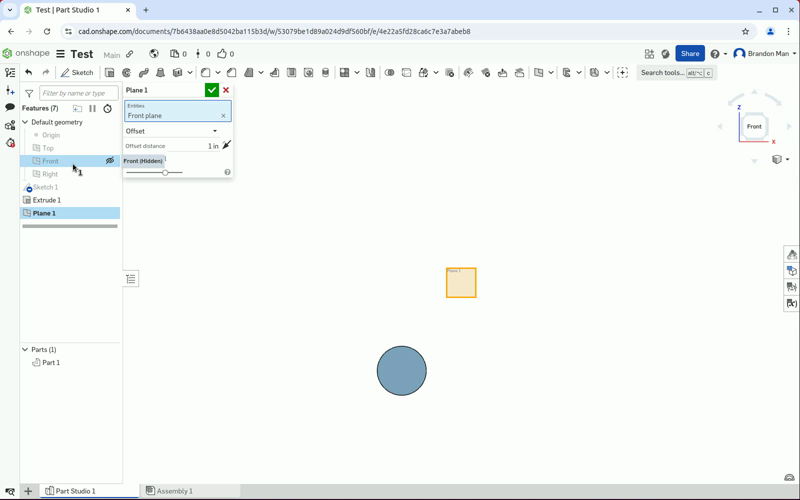
text(1.202)
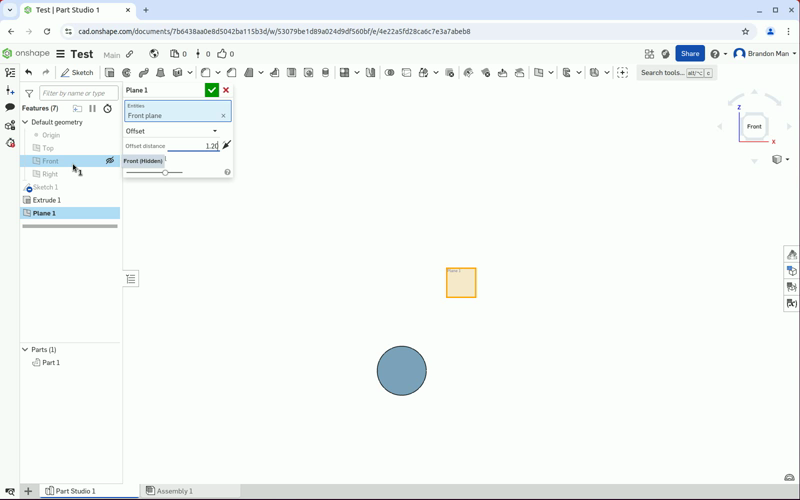
key(enter, 2)
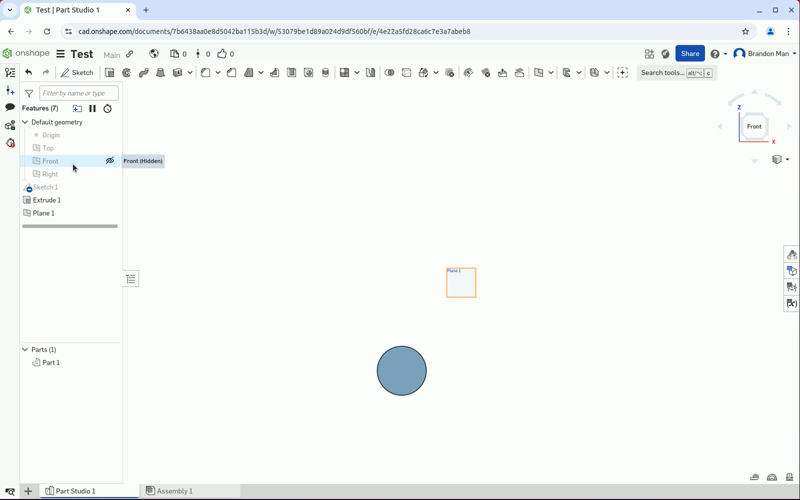
key(shift+s)
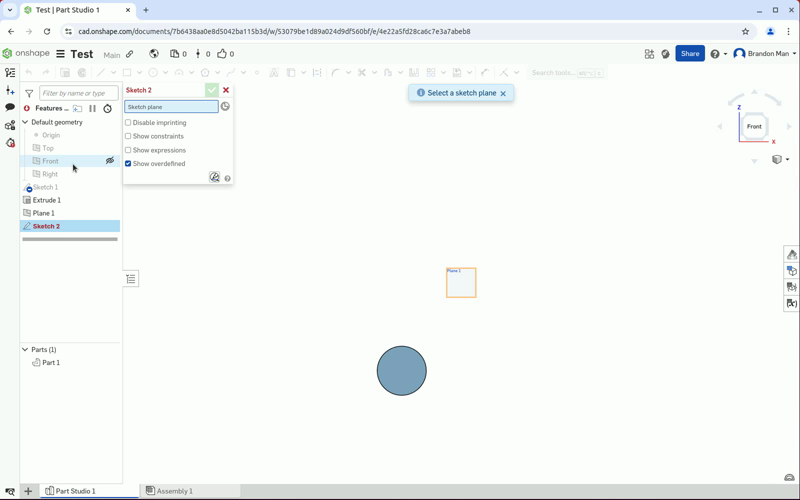
mouse_move(73, 215)
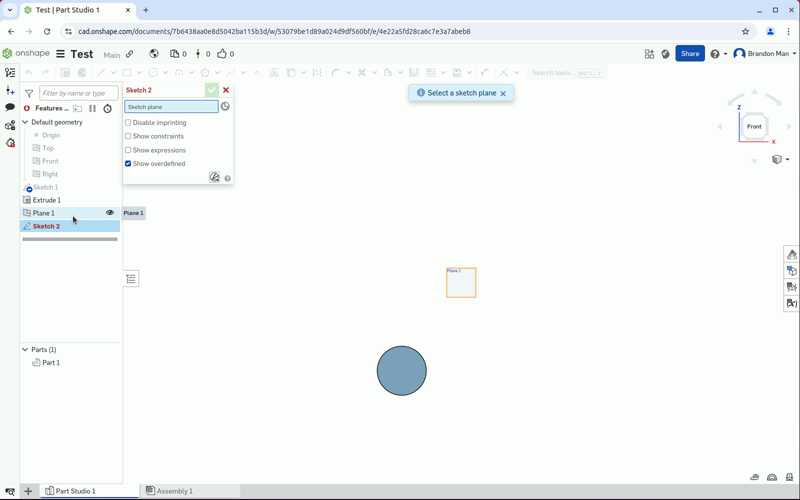
click(73, 215)
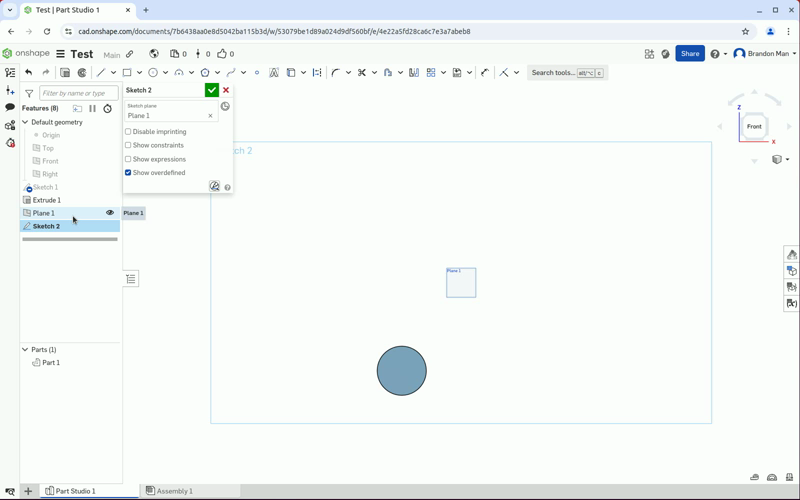
mouse_move(73, 352)
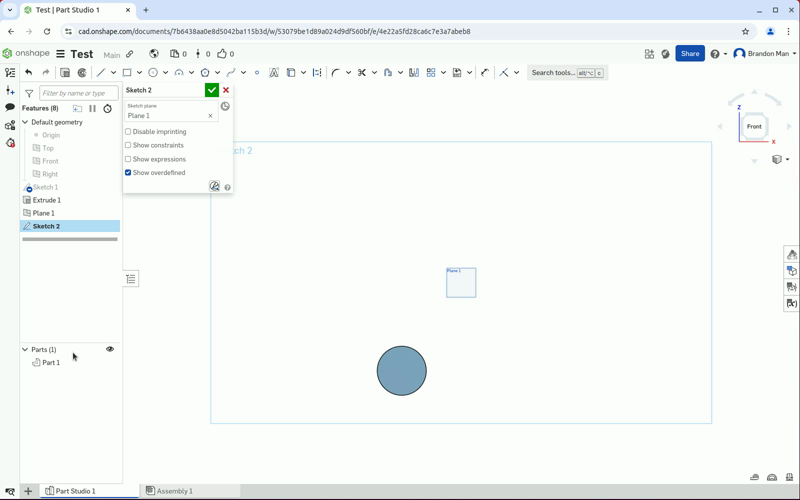
key(y)
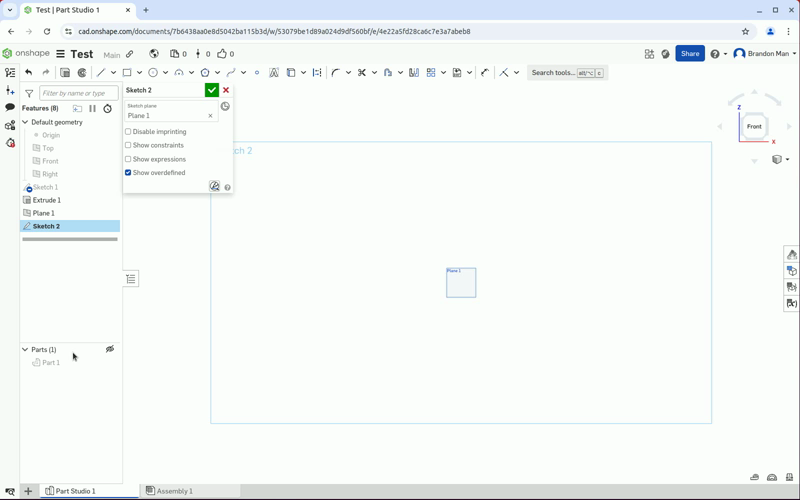
key(a)
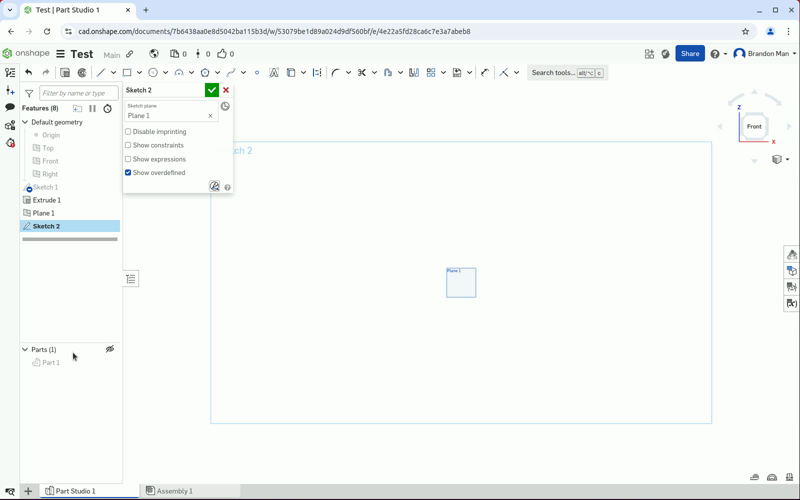
key_down(shift)
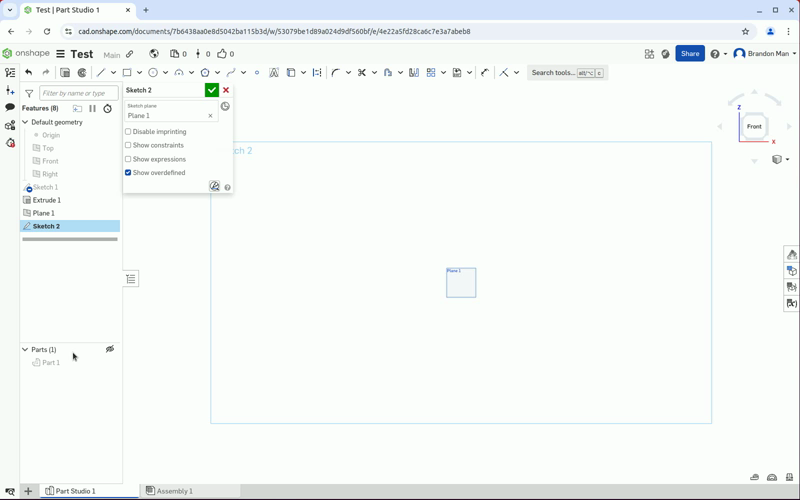
mouse_move(401, 346)
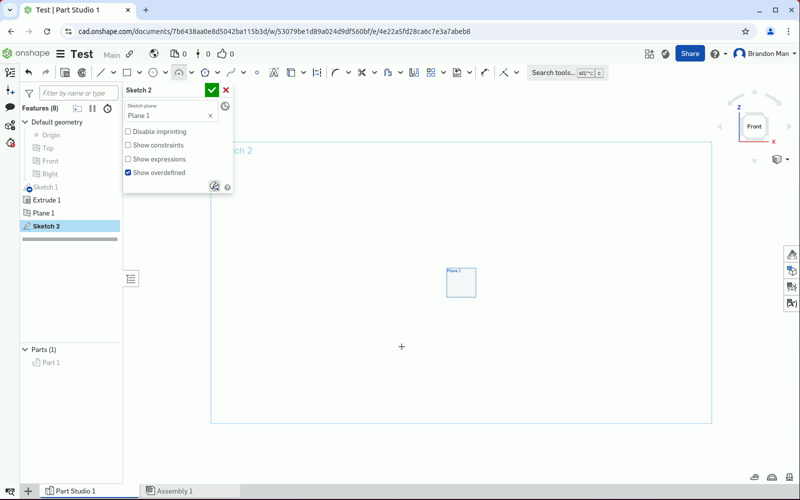
click(401, 346)
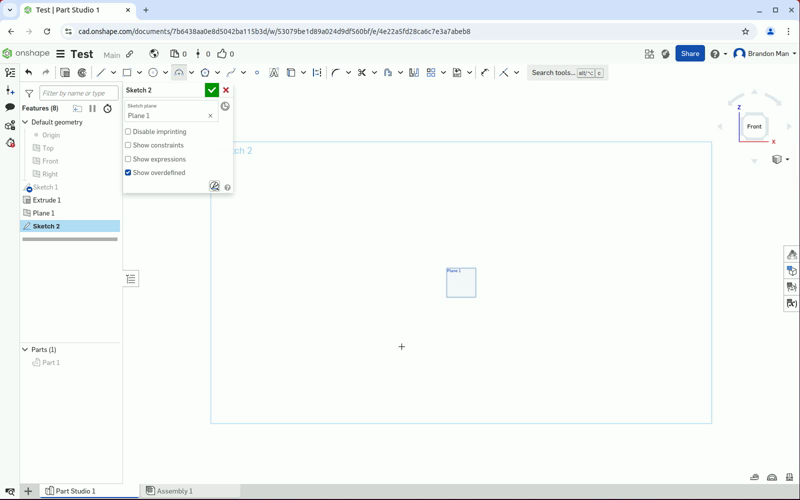
key_up(shift)
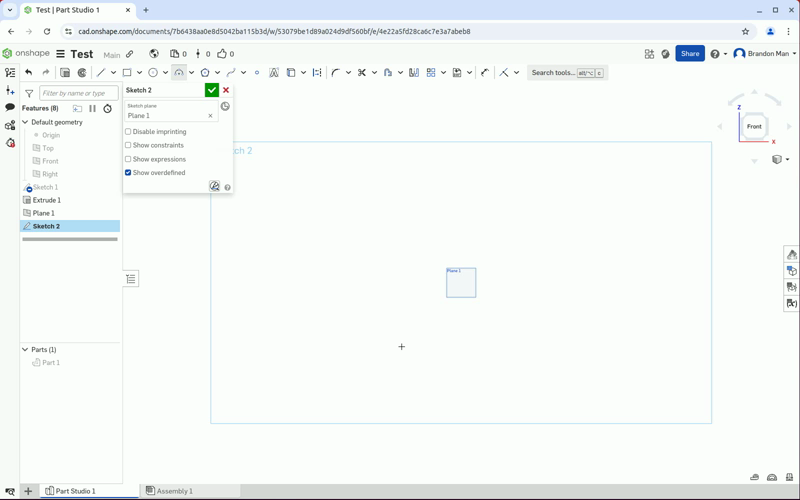
key_down(shift)
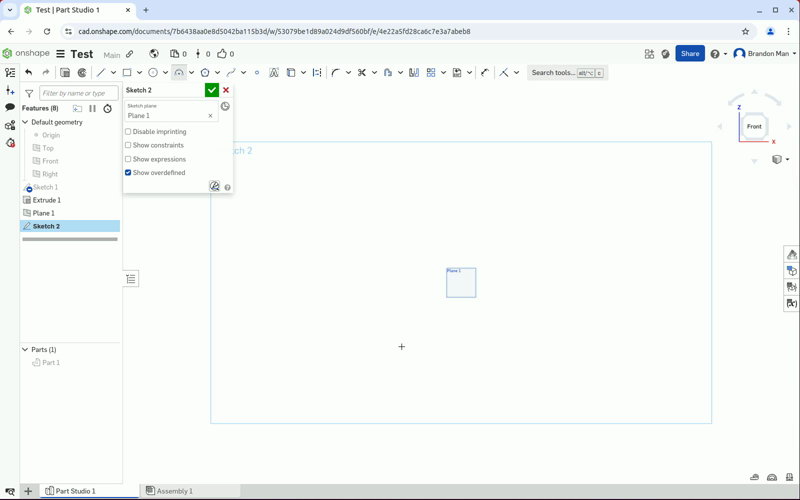
mouse_move(425, 367)
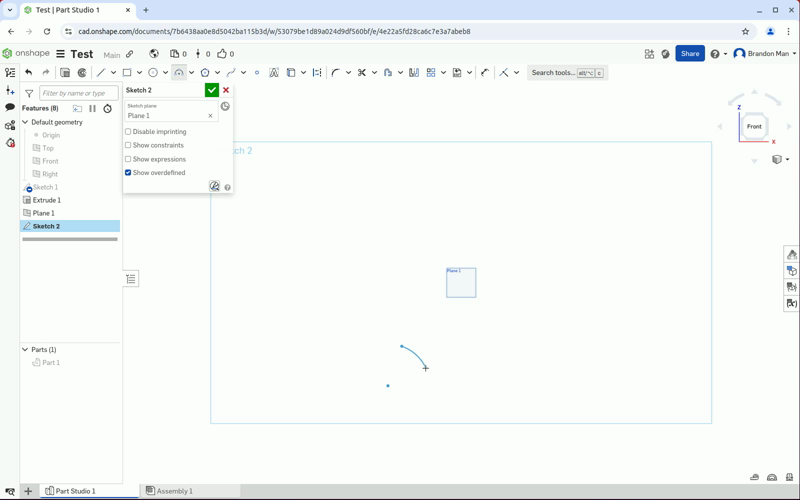
click(425, 367)
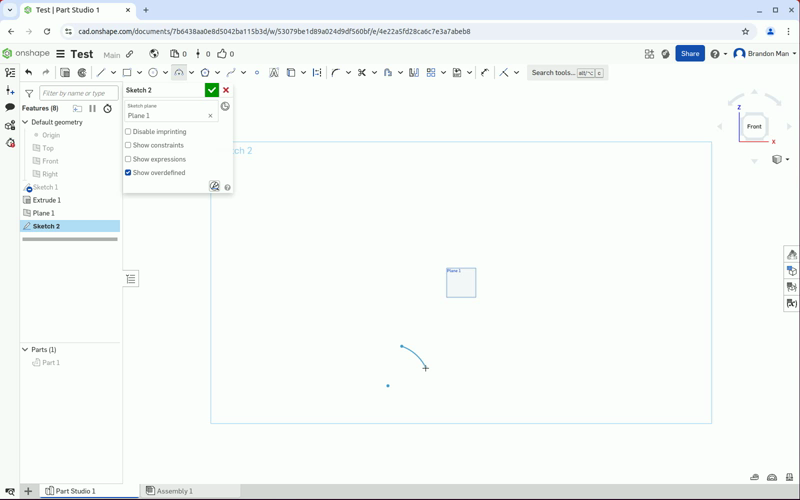
mouse_move(417, 352)
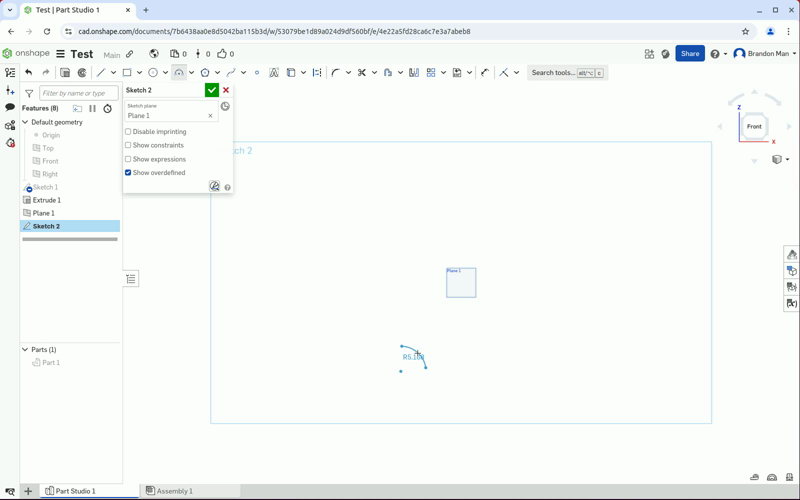
click(417, 352)
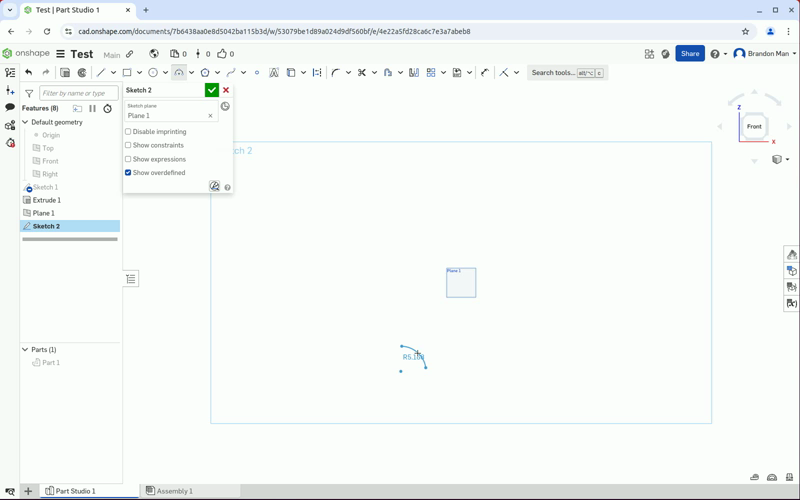
key_up(shift)
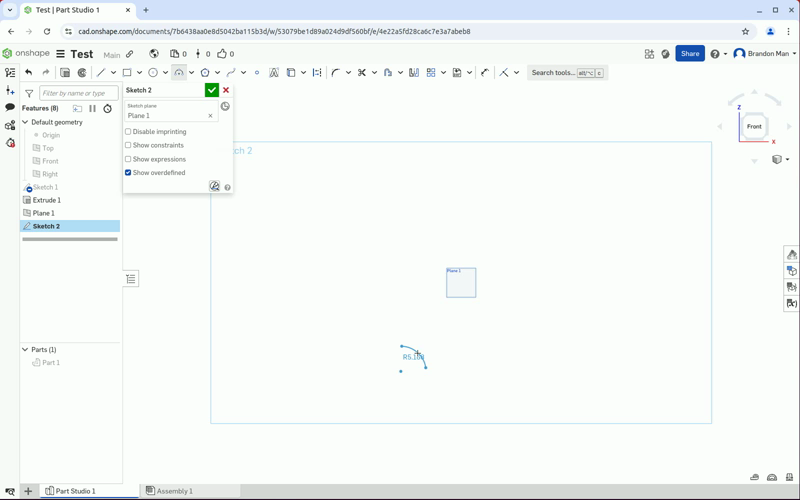
mouse_move(425, 367)
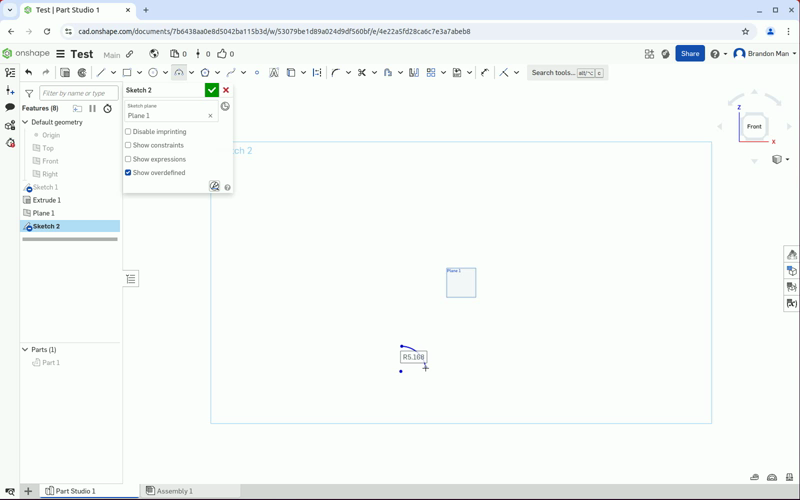
click(425, 367)
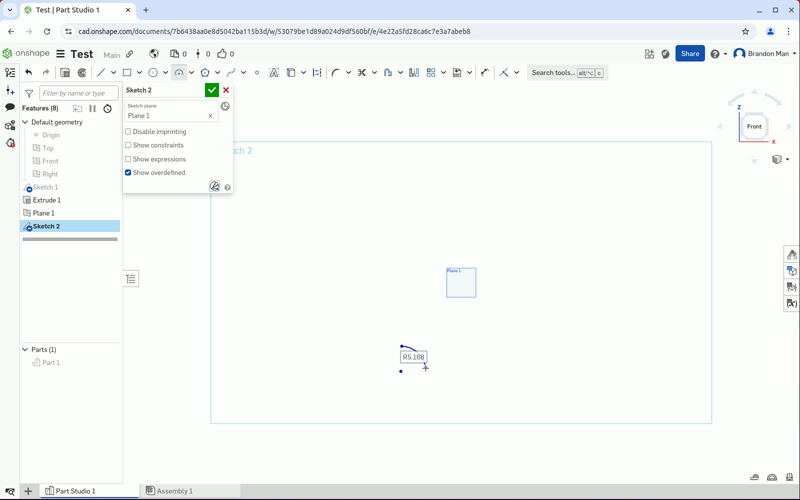
mouse_move(401, 346)
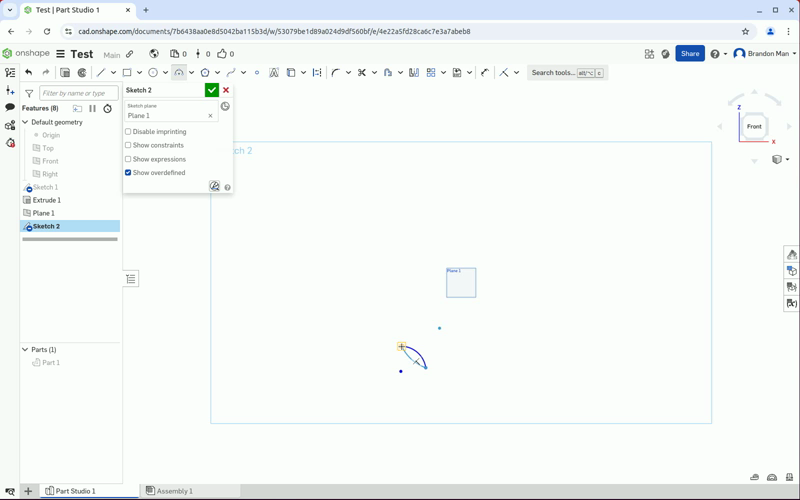
click(401, 346)
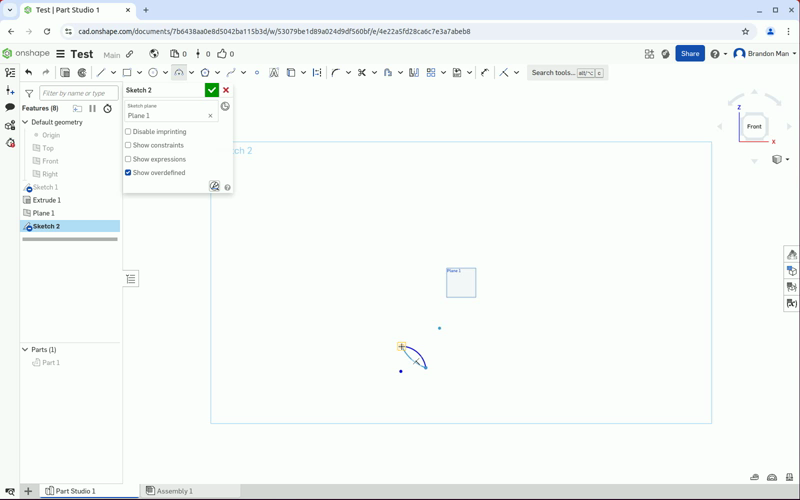
key_down(shift)
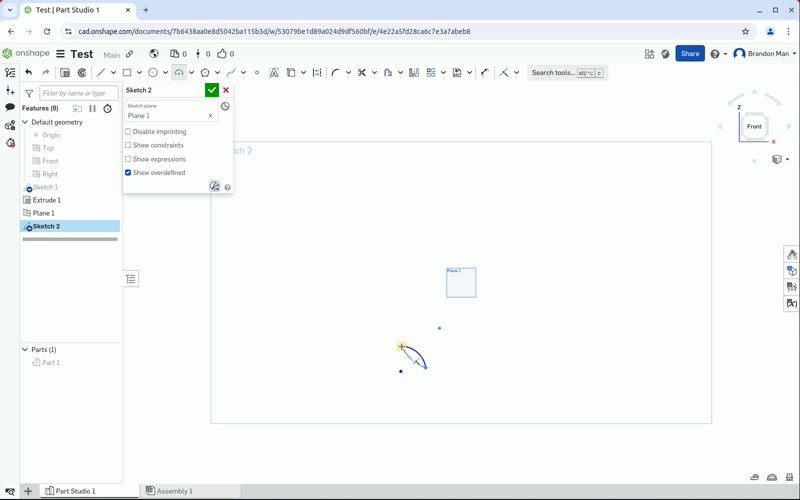
mouse_move(429, 340)
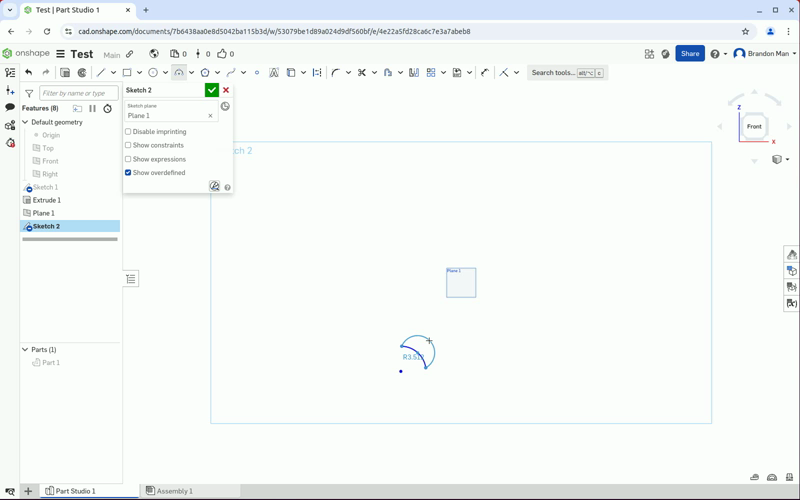
click(429, 340)
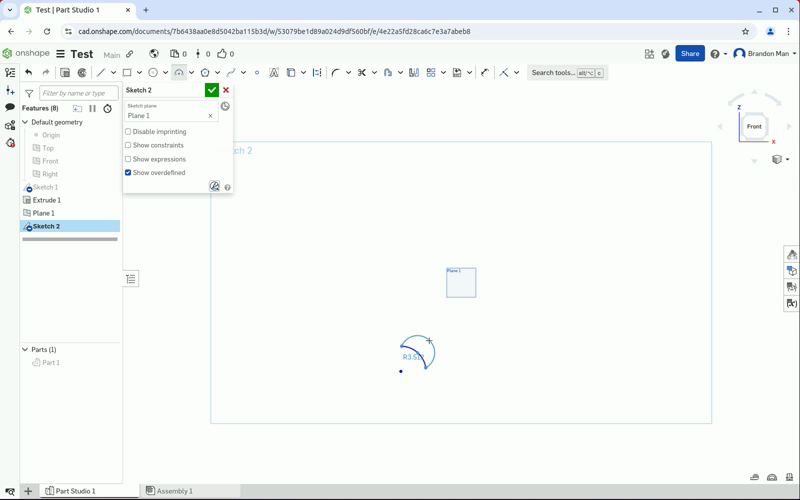
key_up(shift)
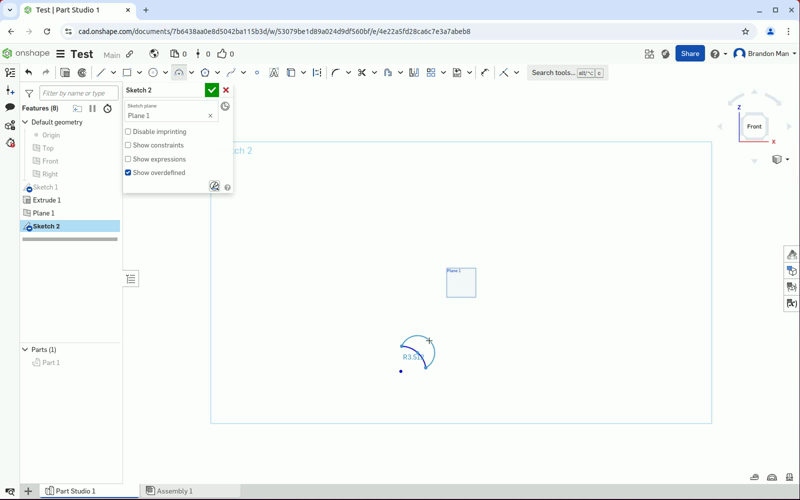
key(esc)
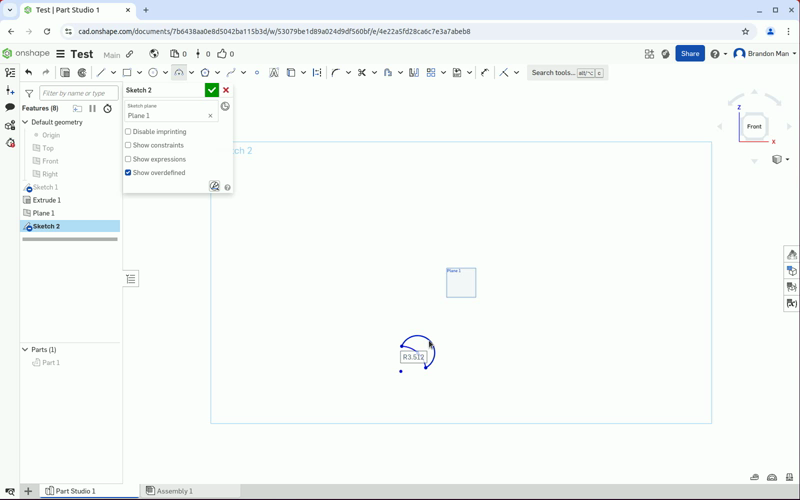
mouse_move(415, 349)
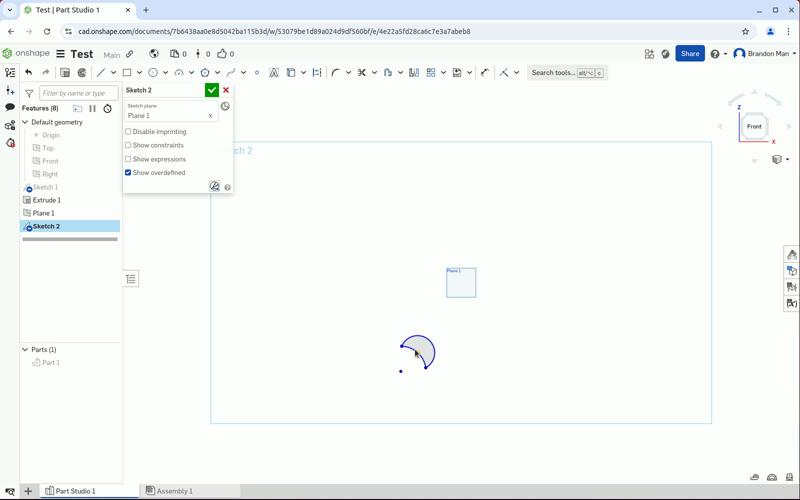
scroll(6)
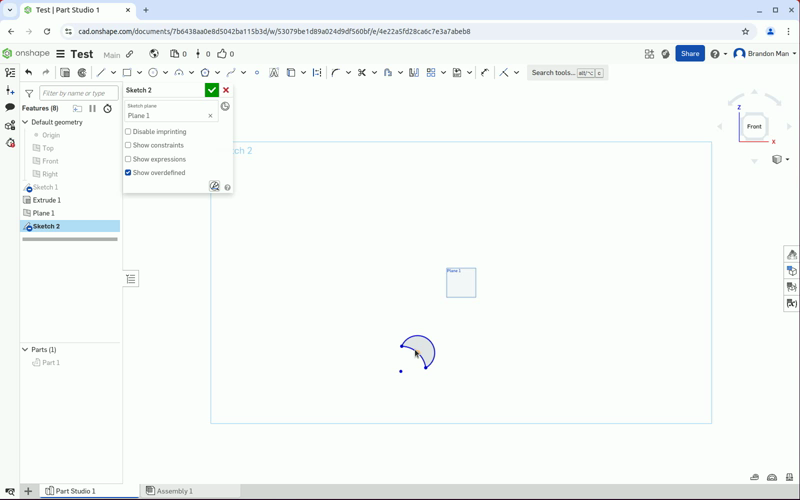
scroll(6)
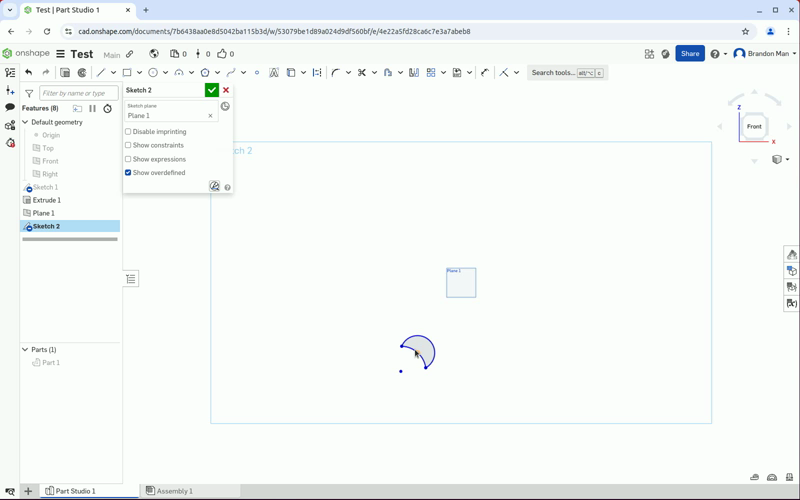
scroll(6)
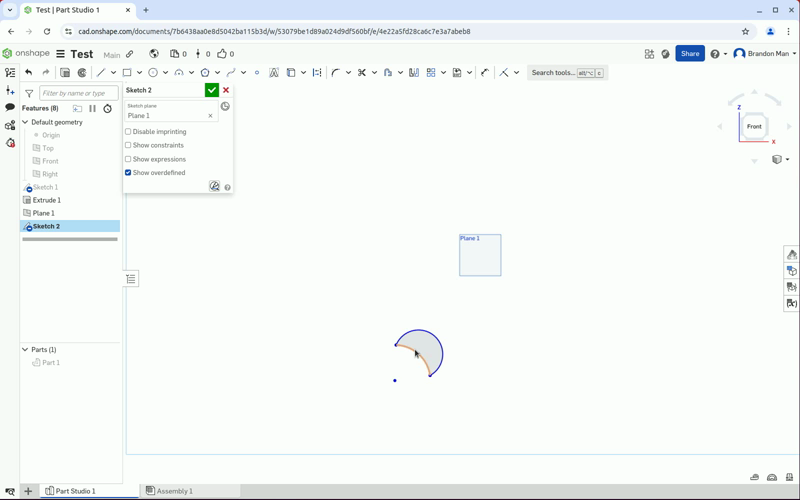
scroll(6)
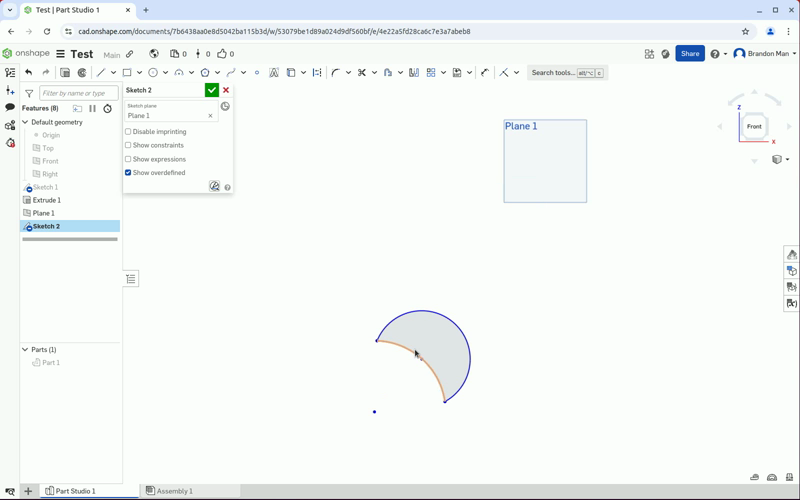
scroll(6)
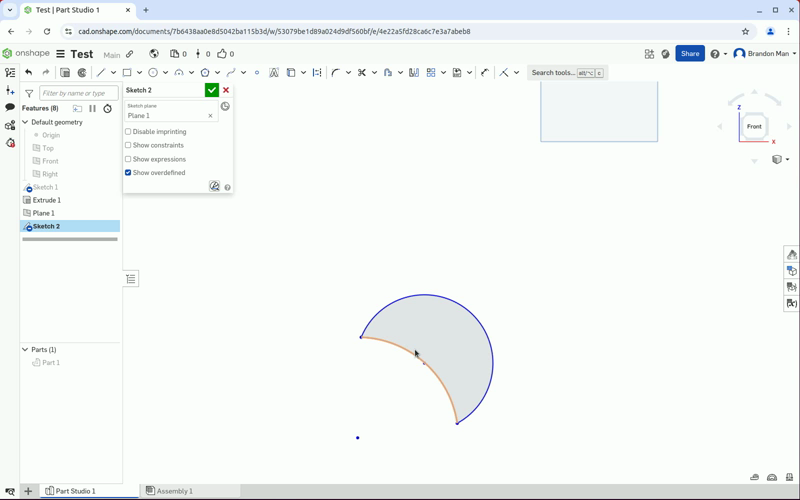
scroll(6)
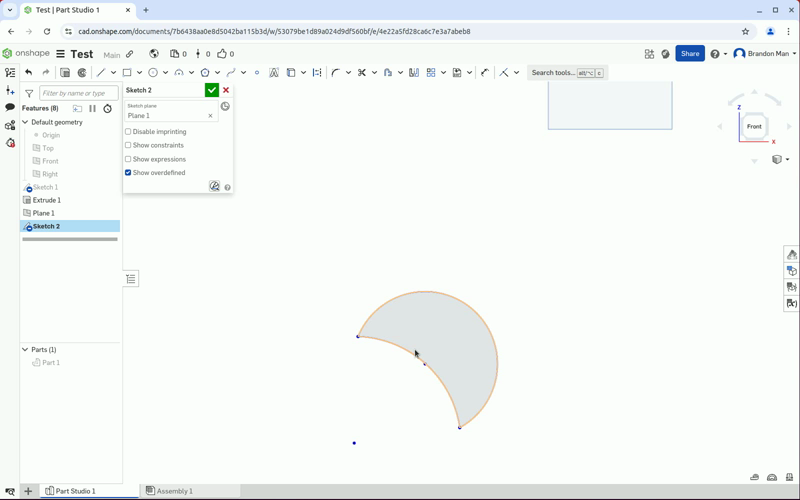
scroll(6)
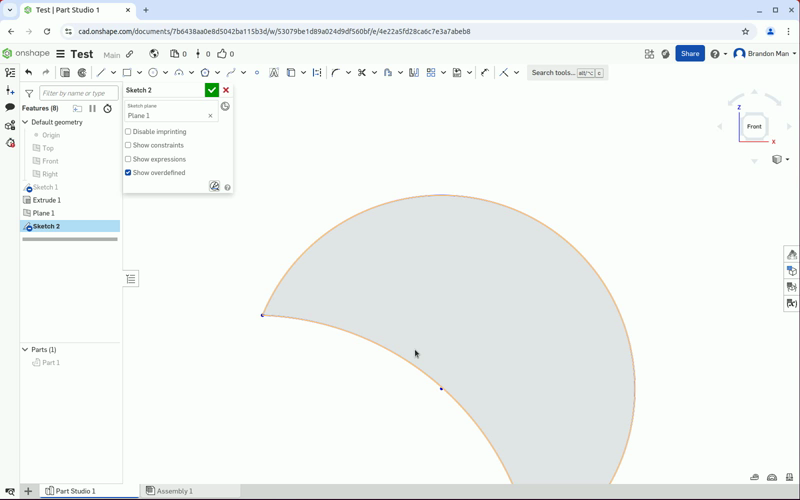
click(415, 349)
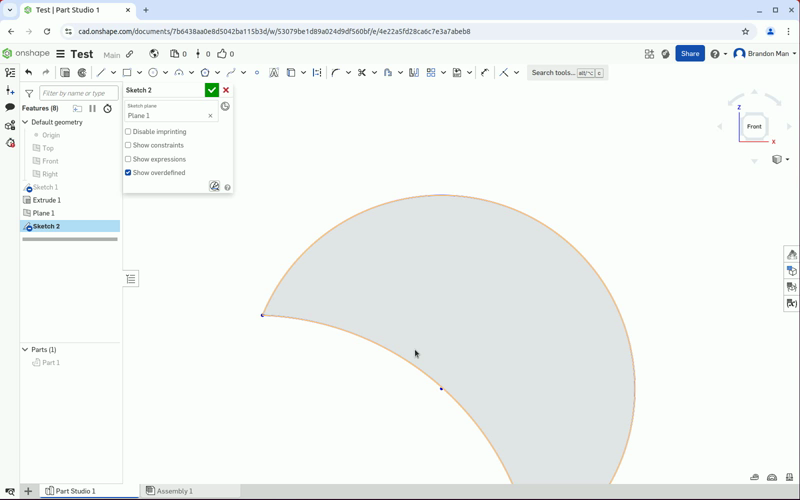
scroll(-6)
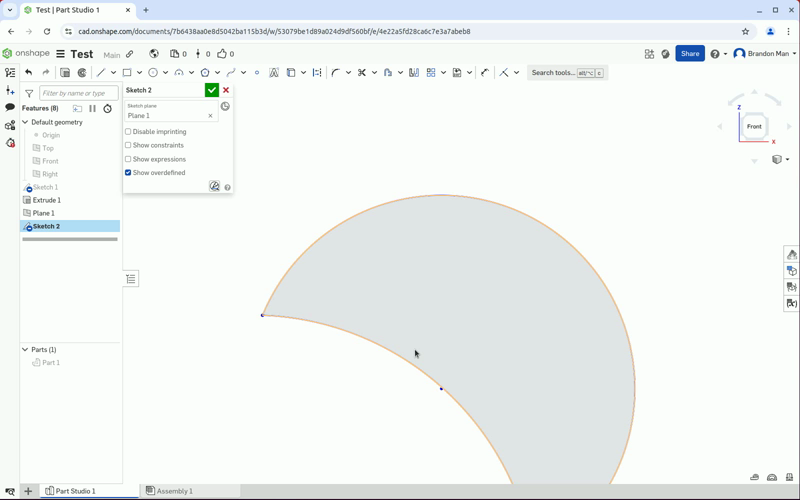
scroll(-6)
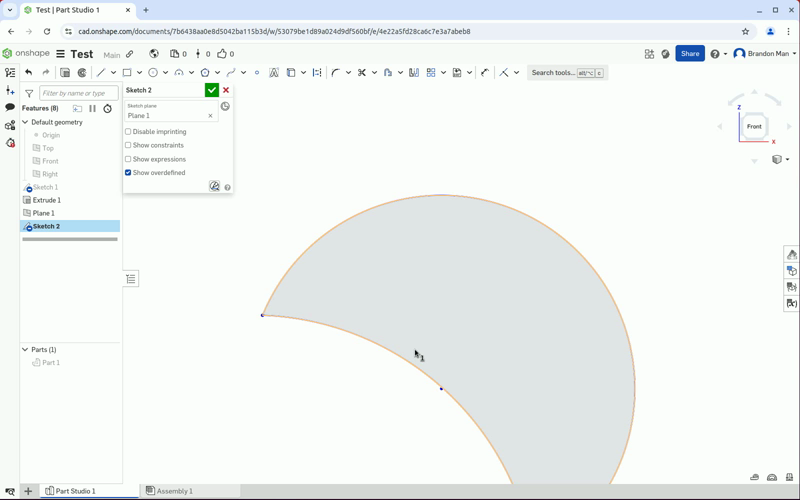
scroll(-6)
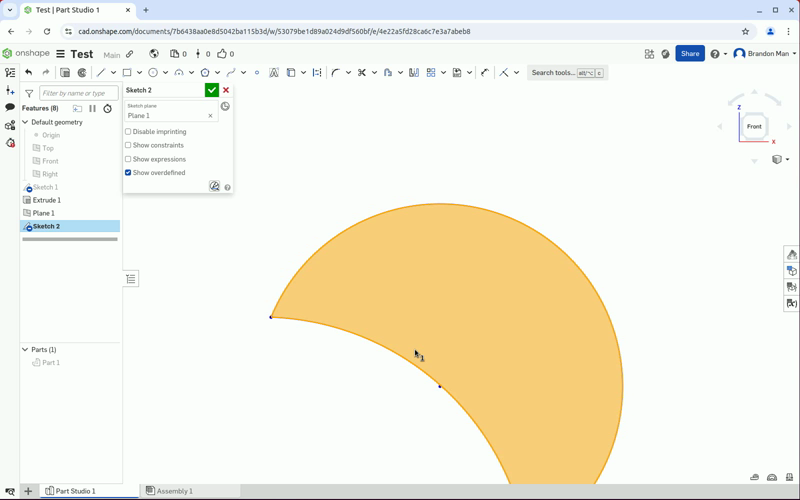
scroll(-6)
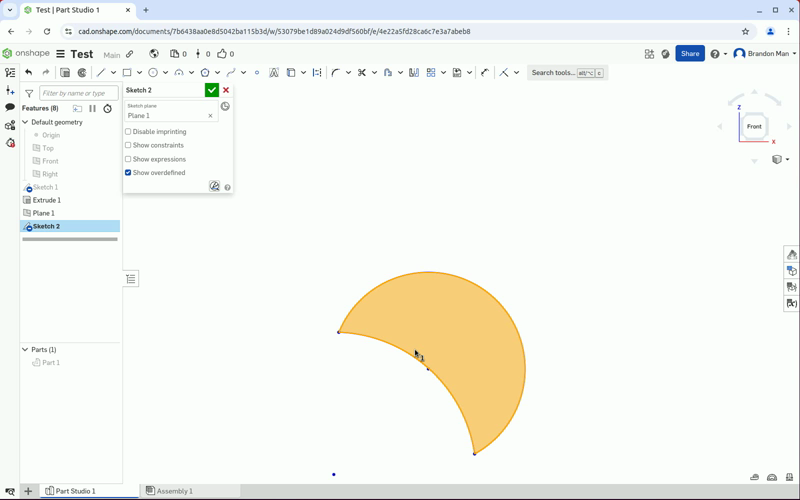
scroll(-6)
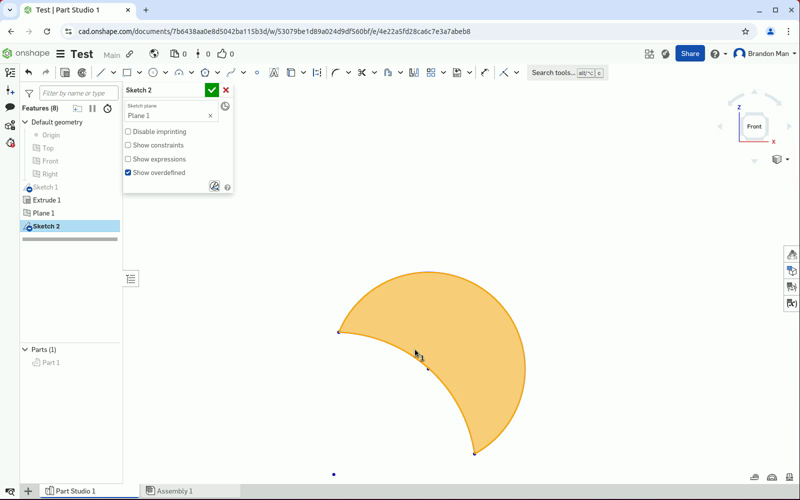
scroll(-6)
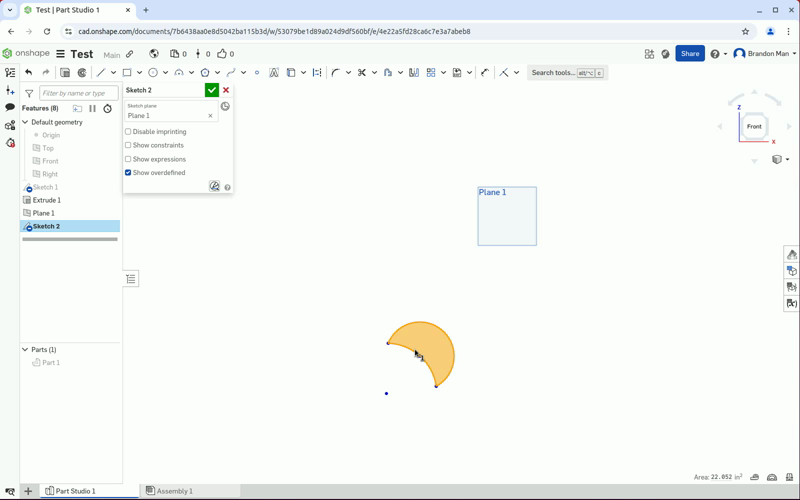
scroll(-6)
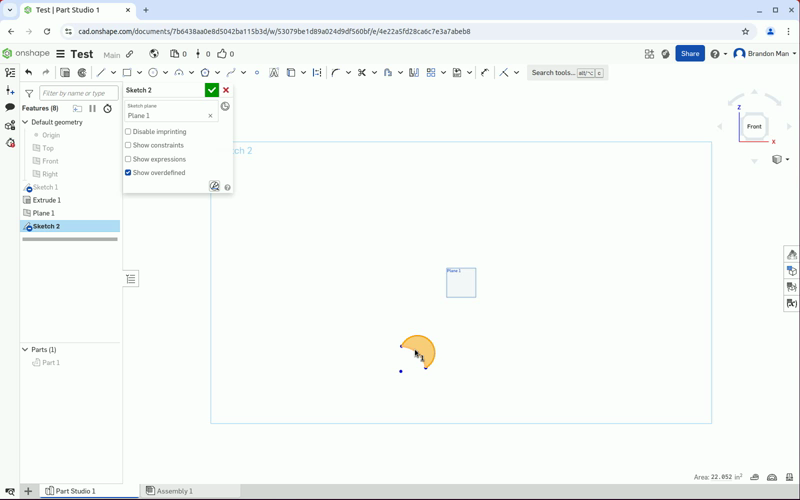
mouse_move(73, 352)
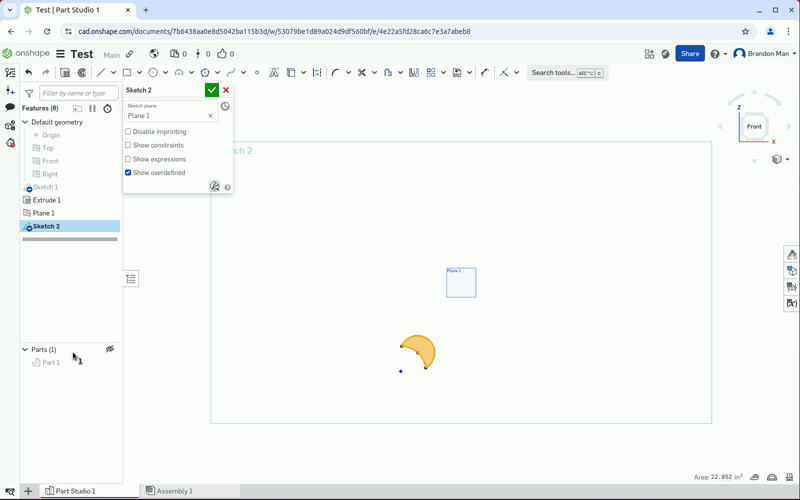
key(shift+y)
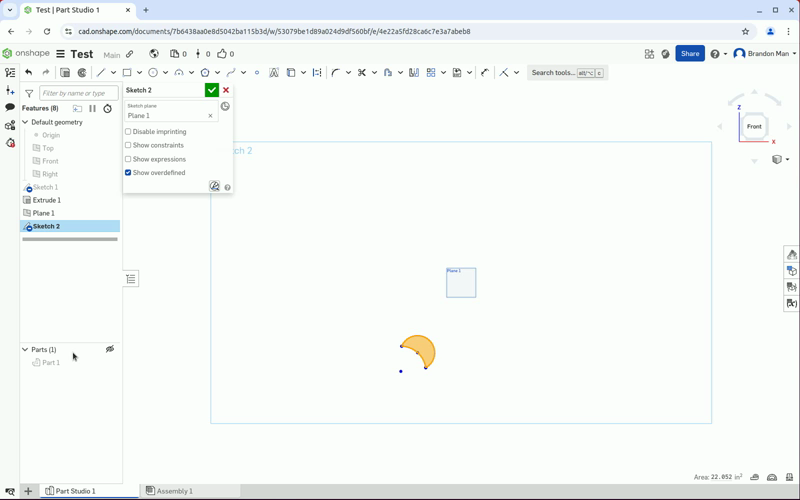
key(shift+e)
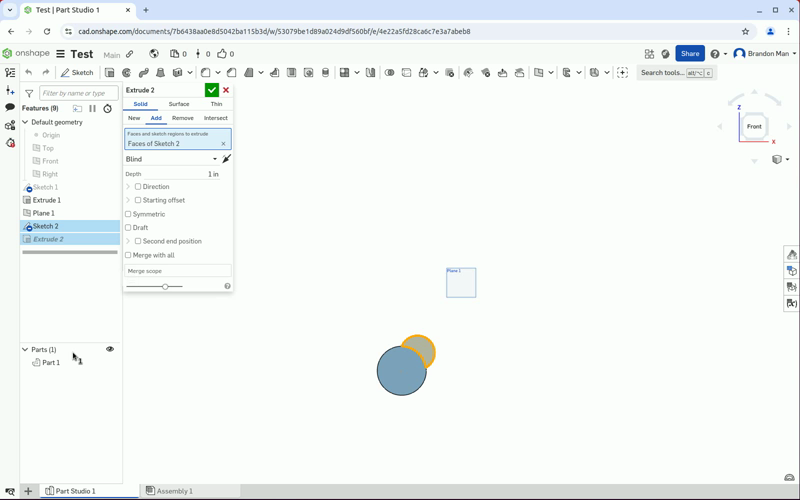
mouse_move(143, 106)
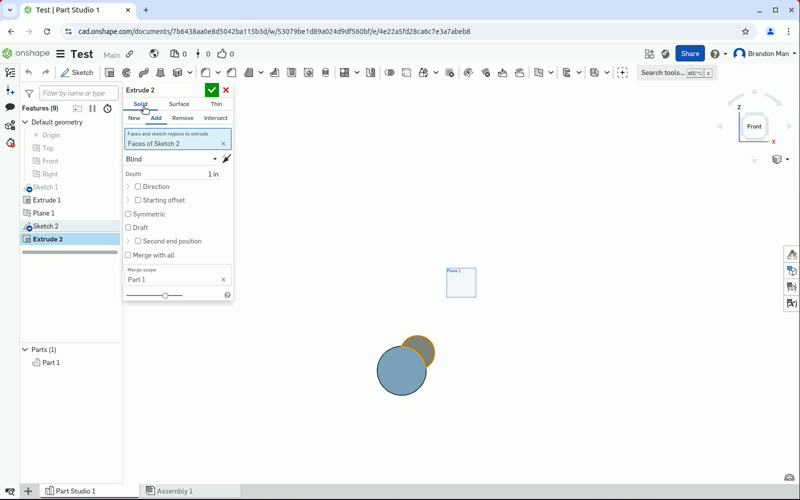
click(143, 106)
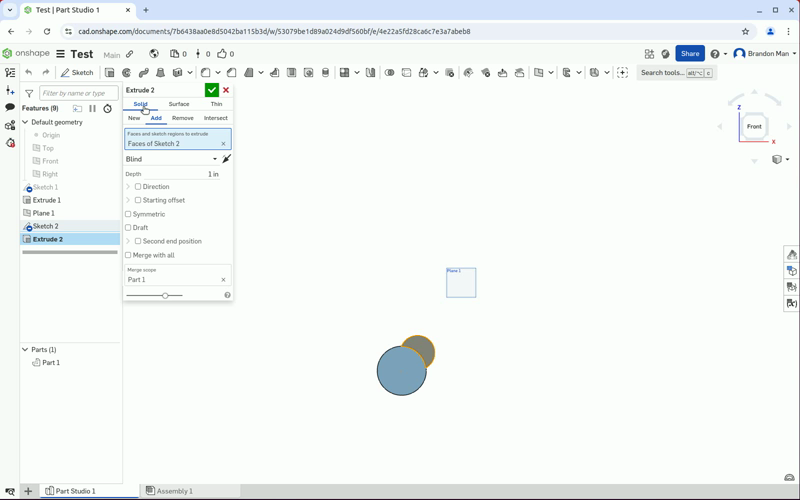
mouse_move(137, 120)
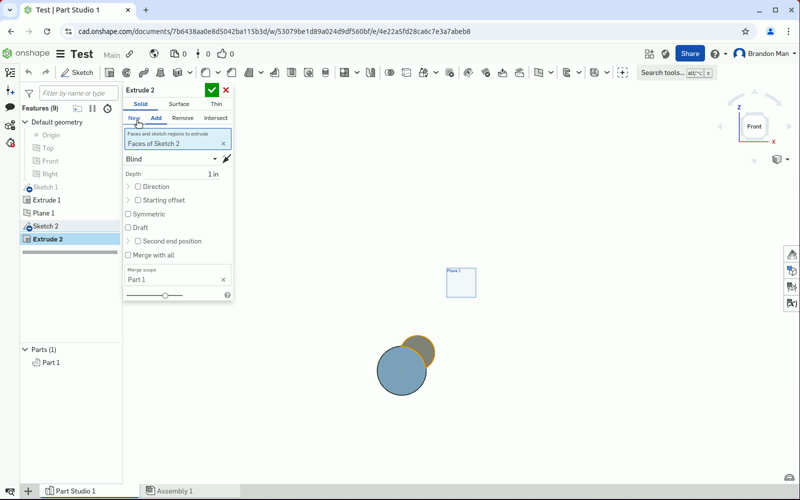
click(137, 120)
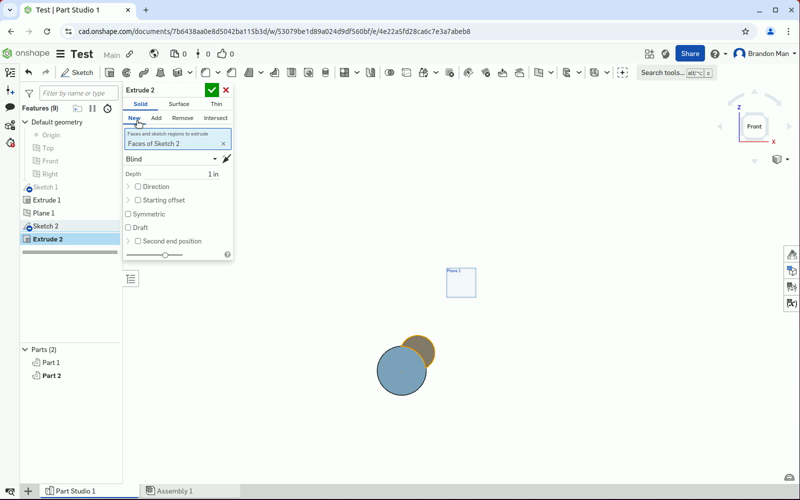
key(tab, 4)
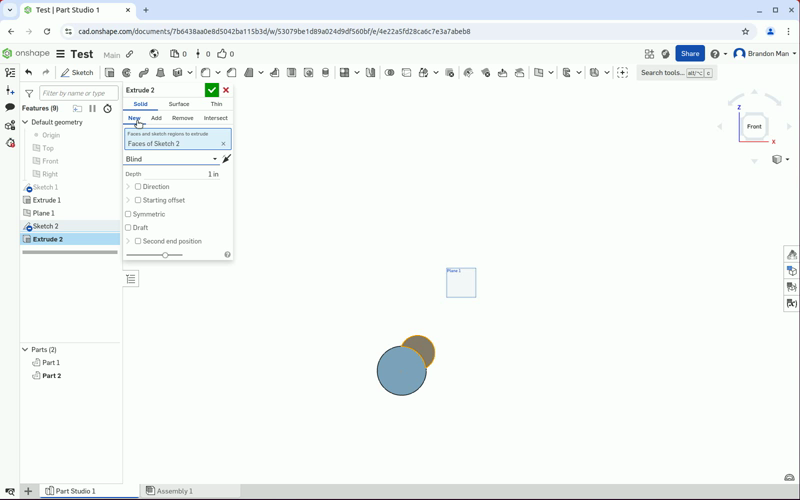
text(-0.722)
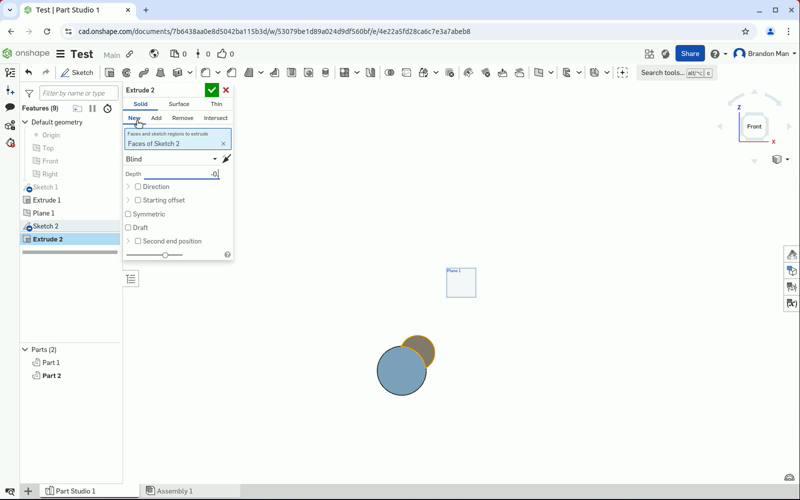
key(tab, 3)
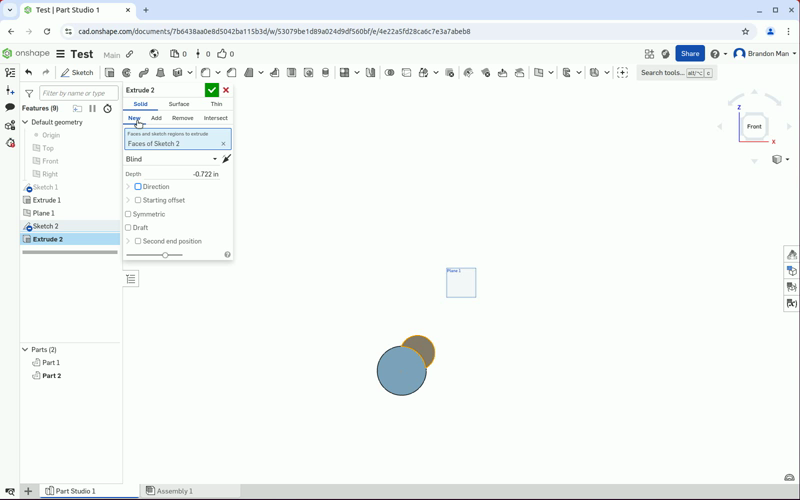
key(tab, 2)
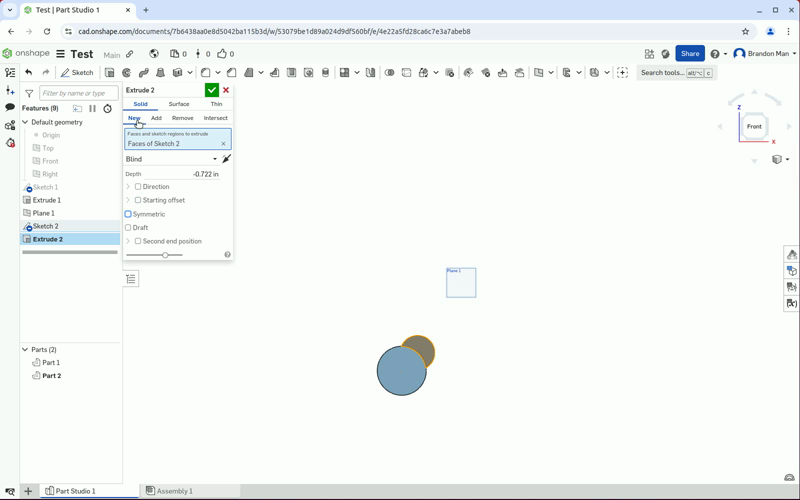
key(space)
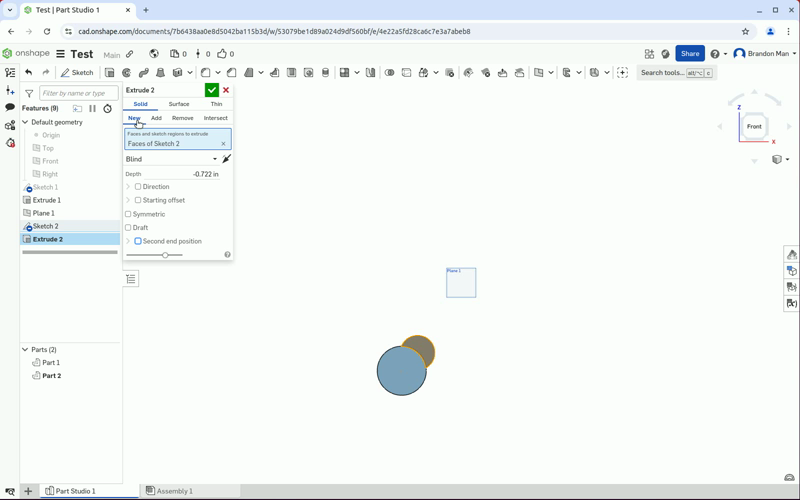
key(tab, 3)
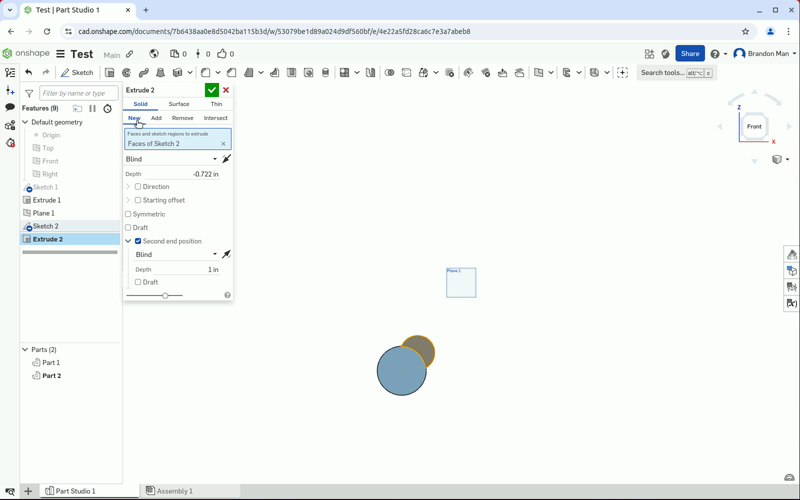
text(0.481)
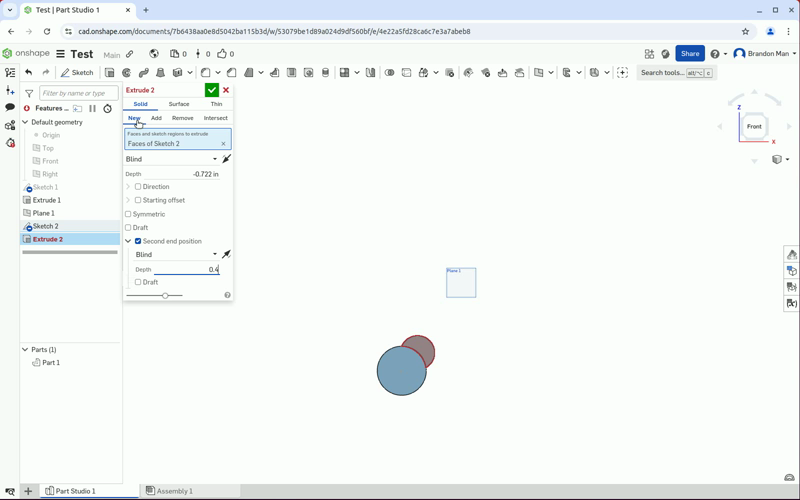
key(enter)
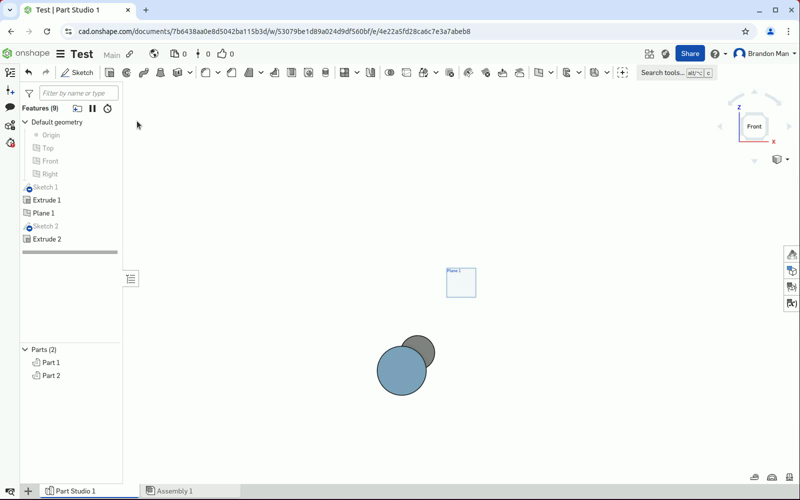
key(shift+h)
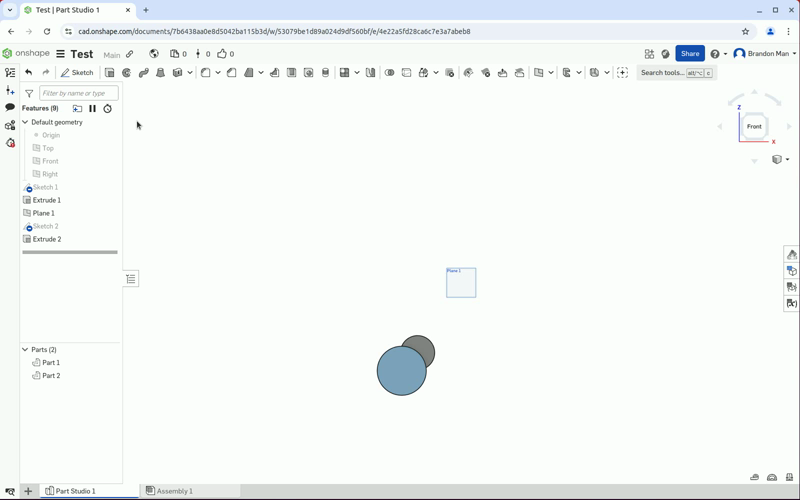
key(shift+h)
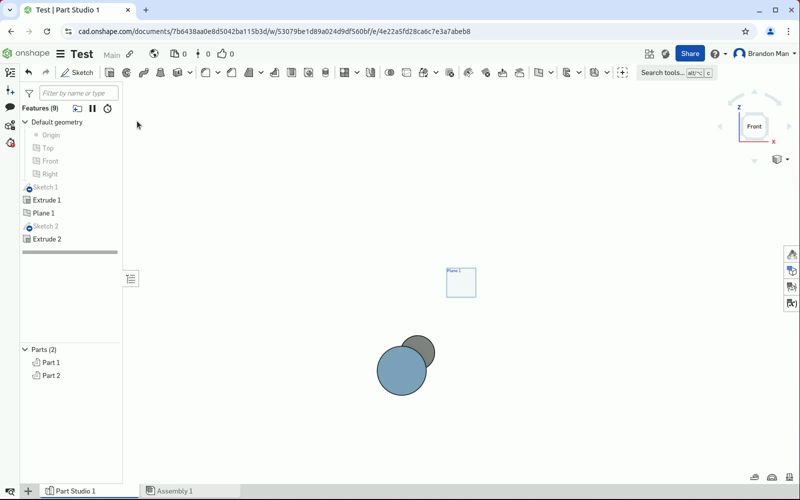
mouse_move(73, 189)
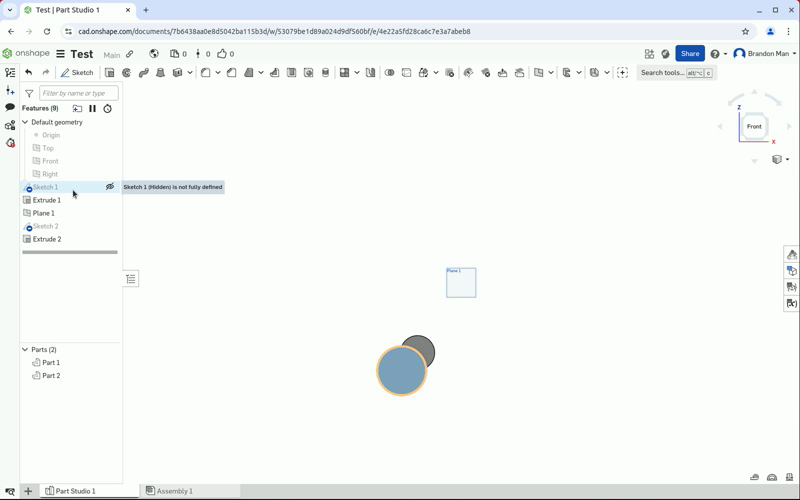
click(73, 189)
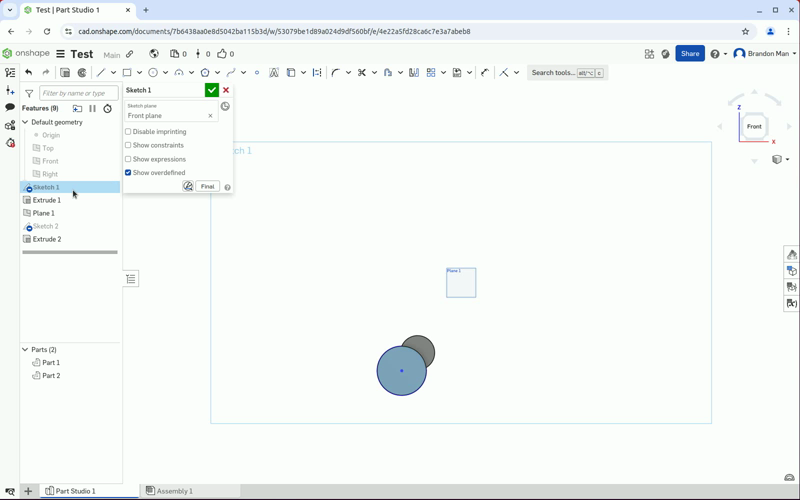
mouse_move(229, 92)
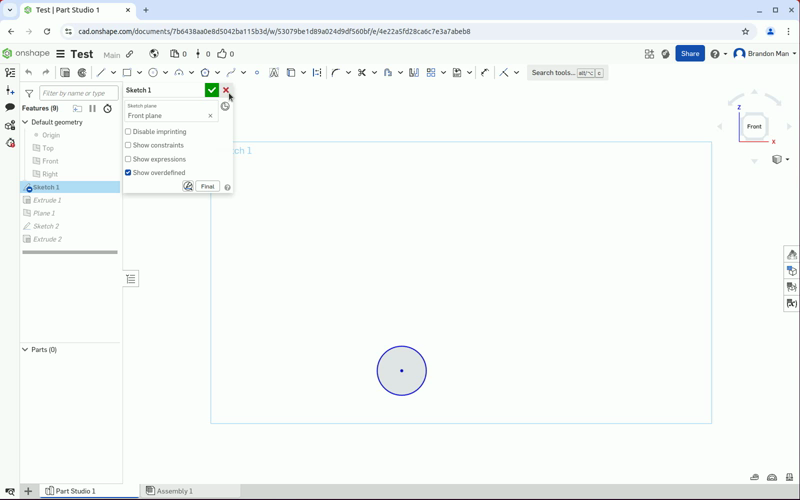
click(229, 92)
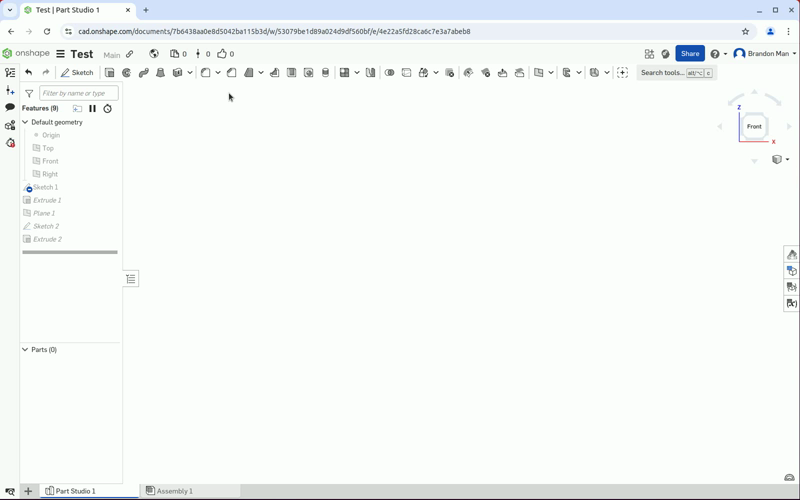
key(shift+s)
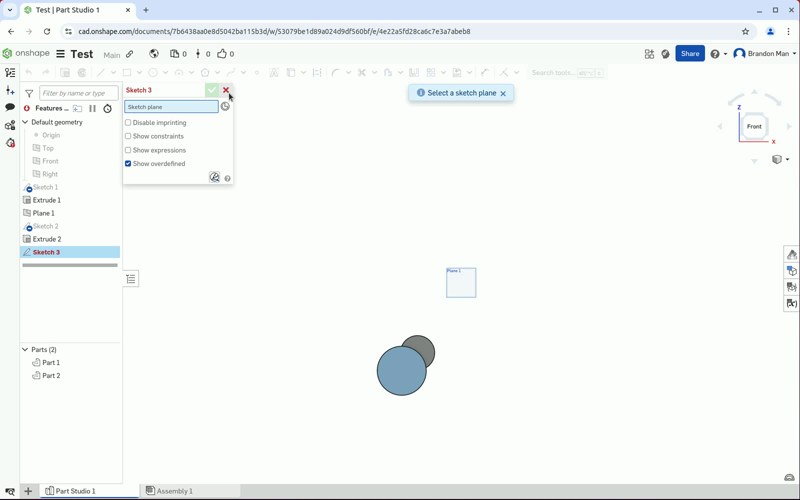
mouse_move(73, 215)
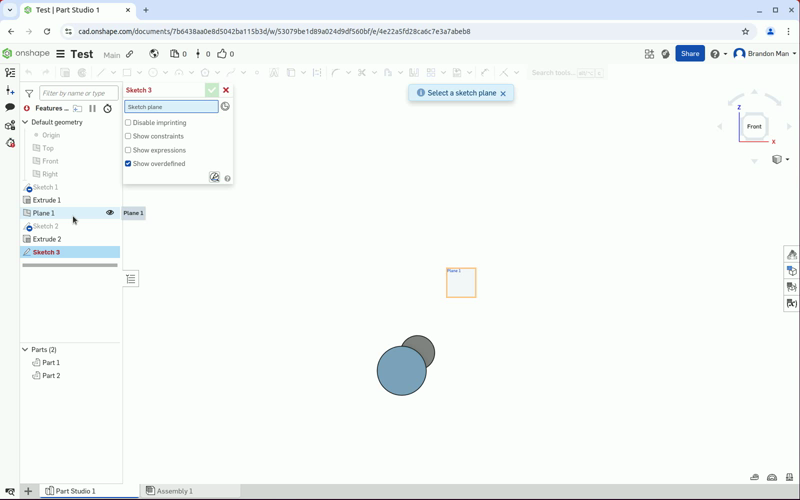
click(73, 215)
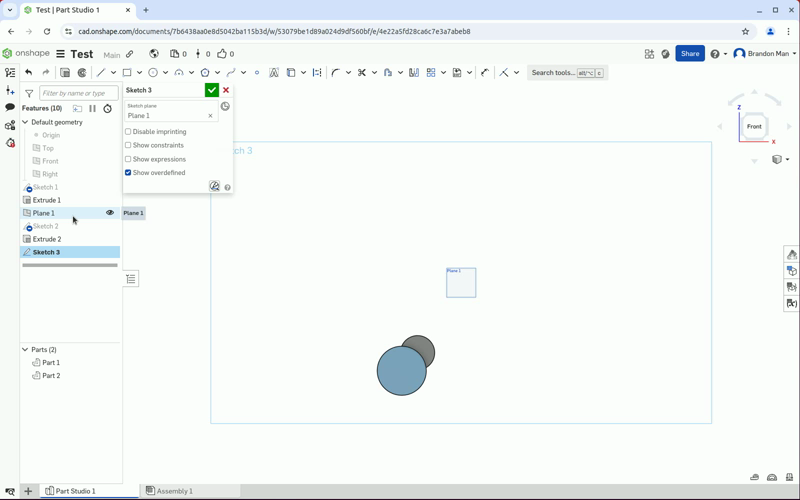
mouse_move(73, 352)
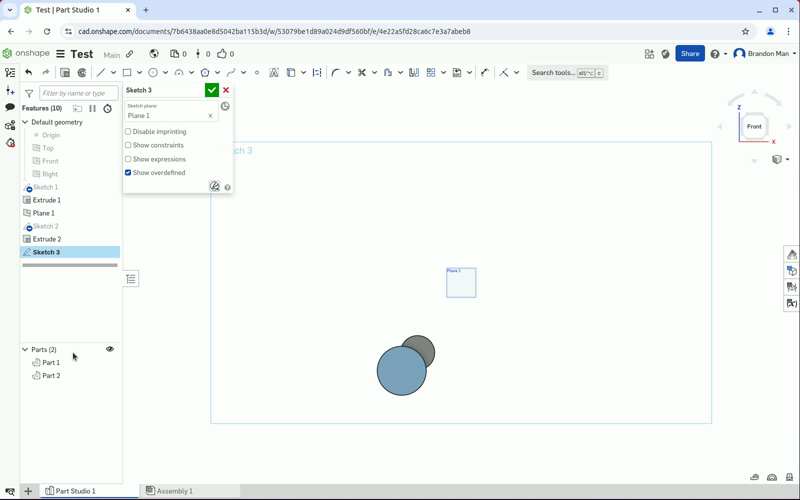
key(y)
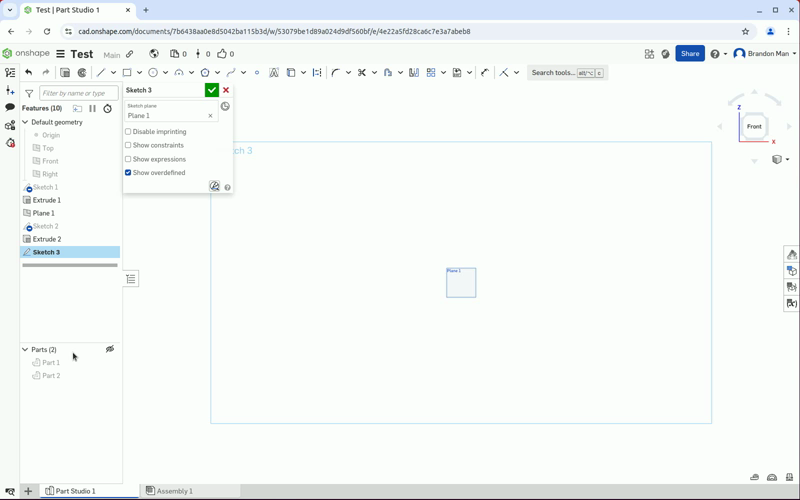
key(a)
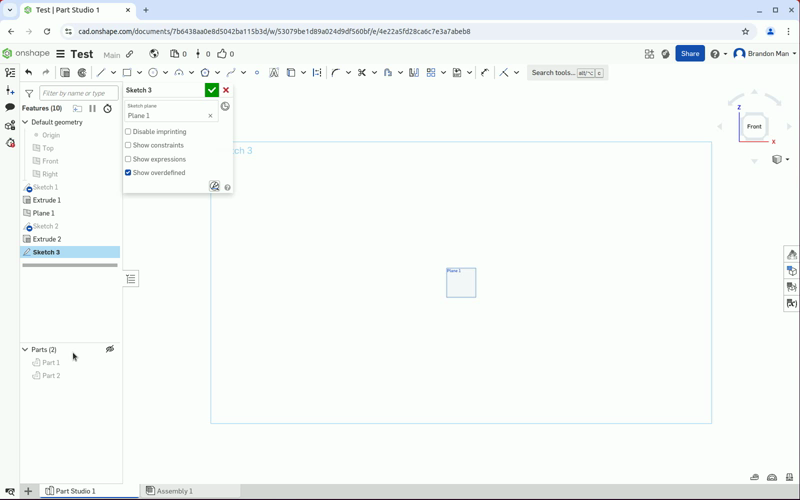
key_down(shift)
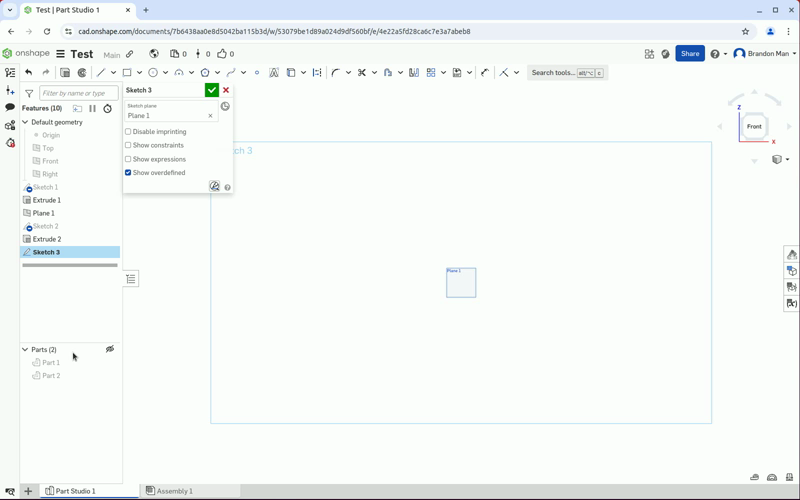
mouse_move(401, 346)
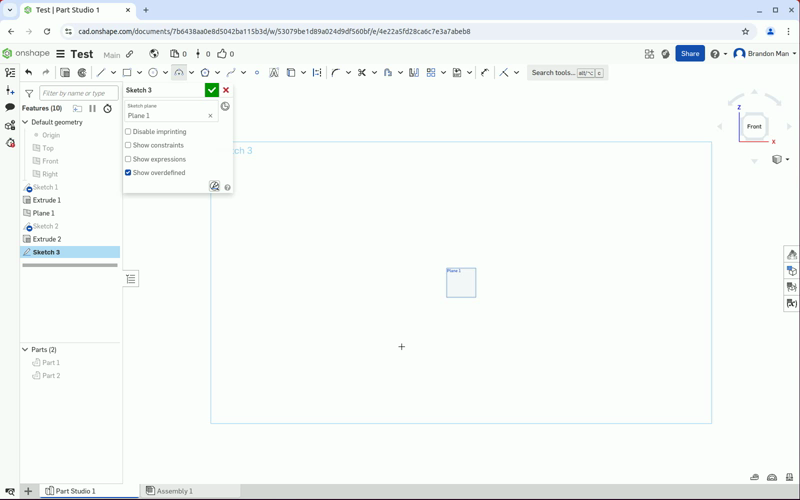
click(401, 346)
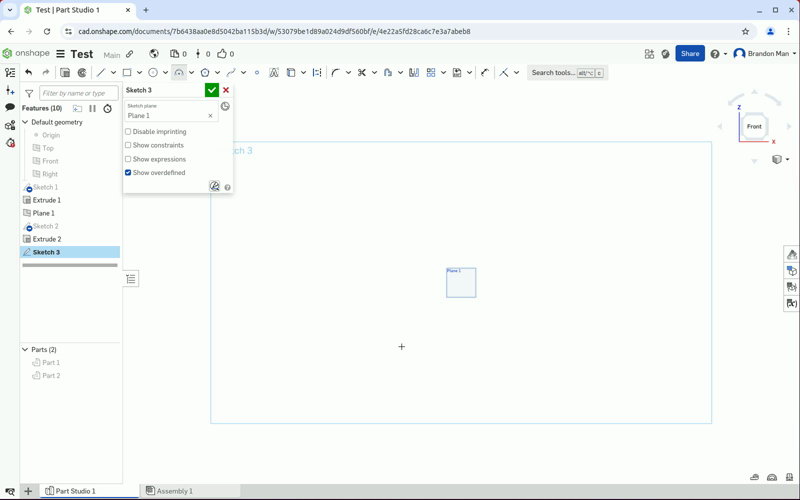
key_up(shift)
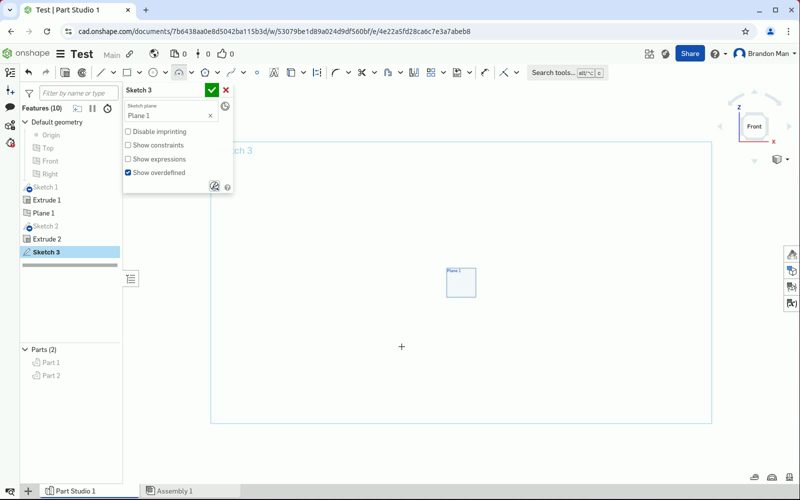
key_down(shift)
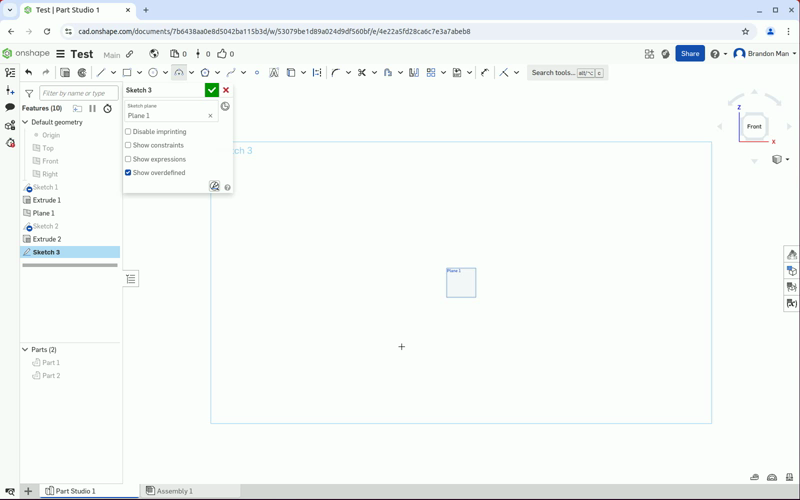
mouse_move(426, 367)
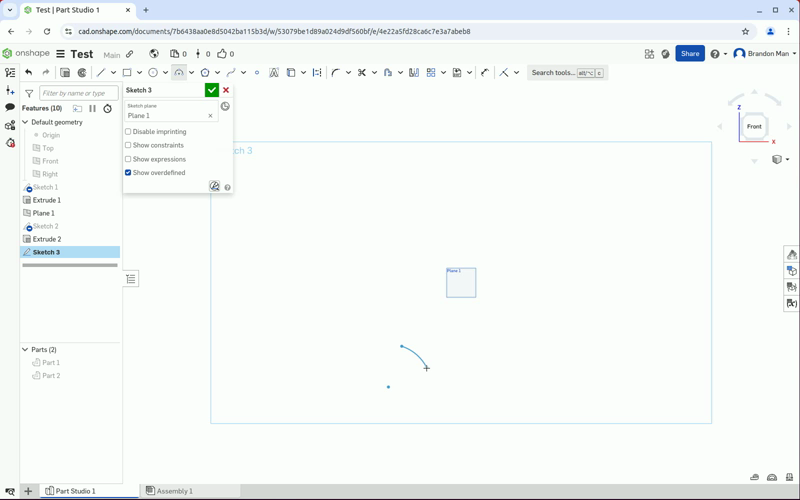
click(426, 367)
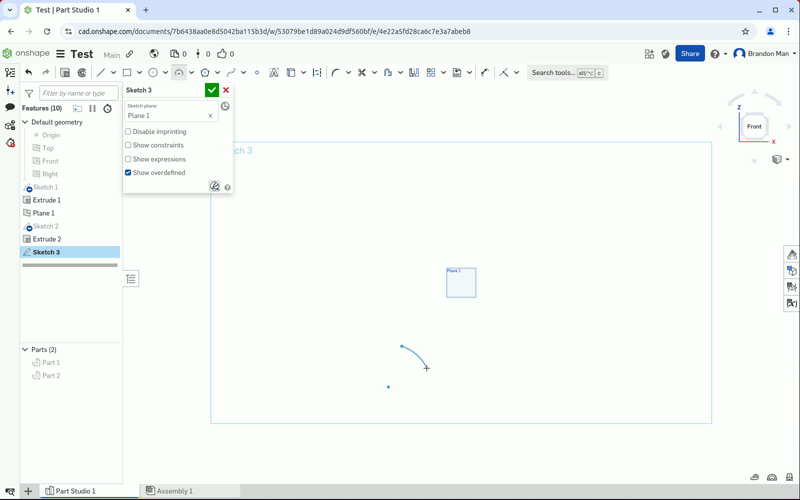
mouse_move(406, 365)
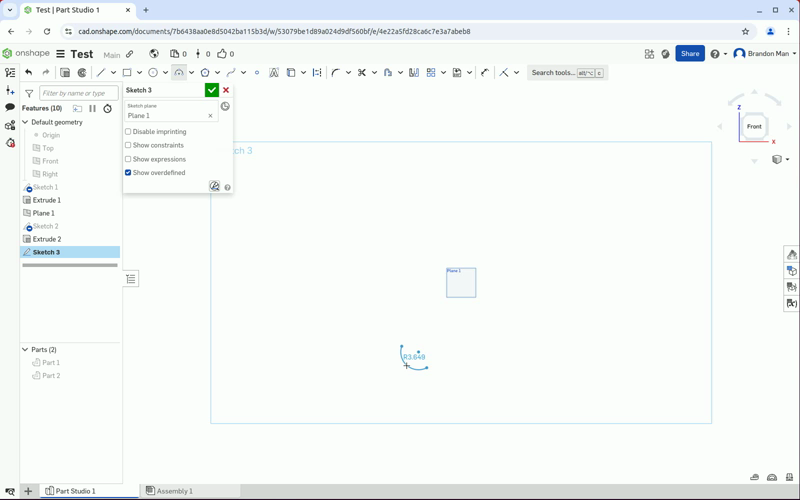
click(406, 365)
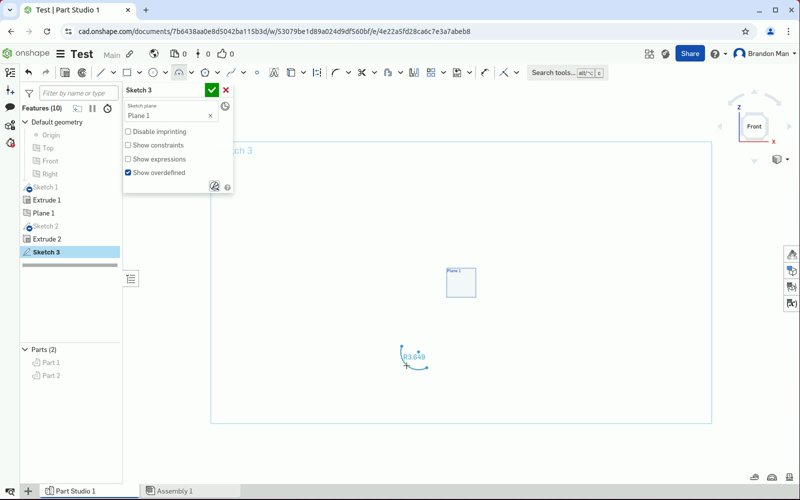
key_up(shift)
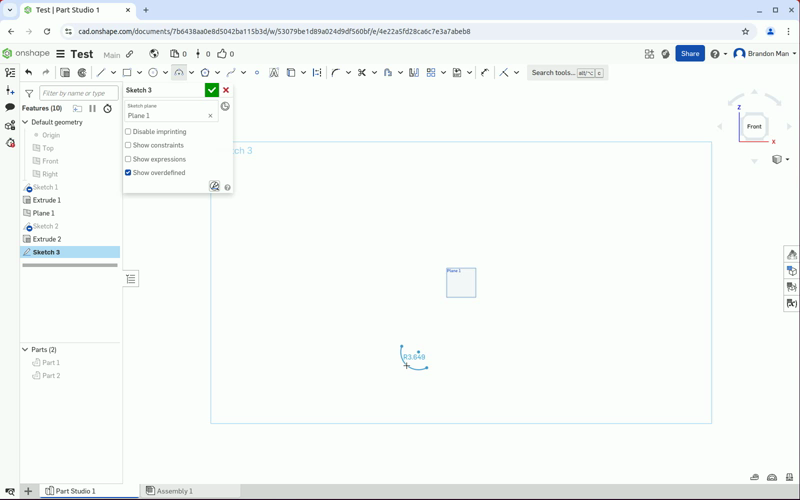
mouse_move(426, 367)
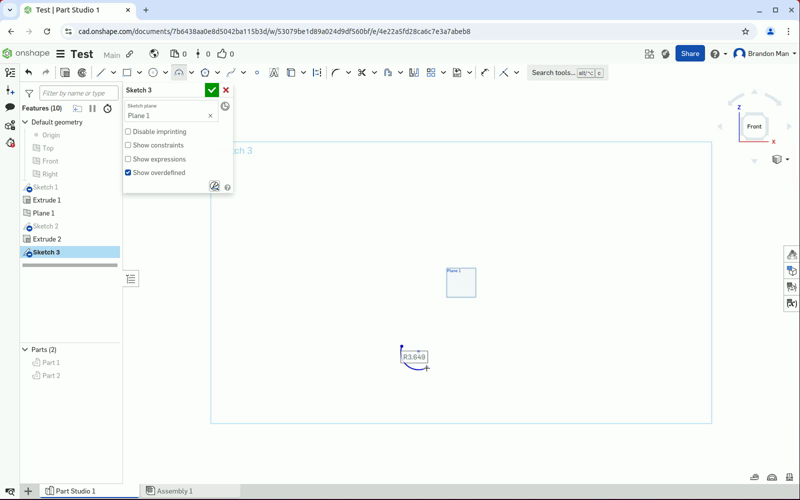
click(426, 367)
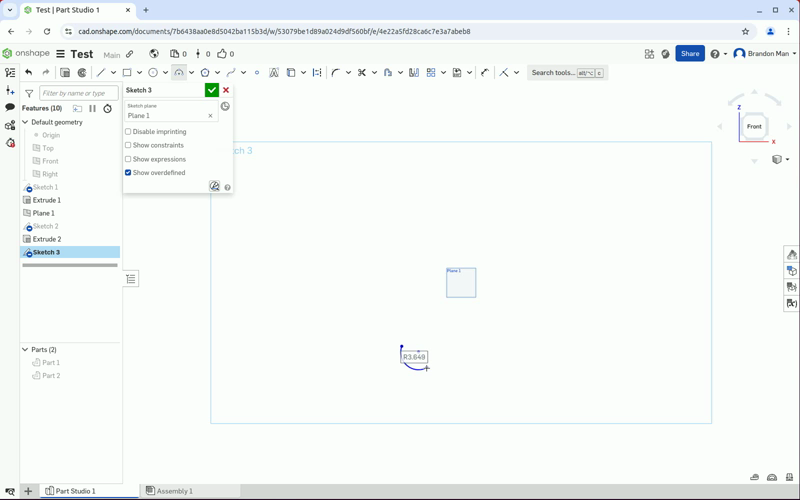
mouse_move(401, 346)
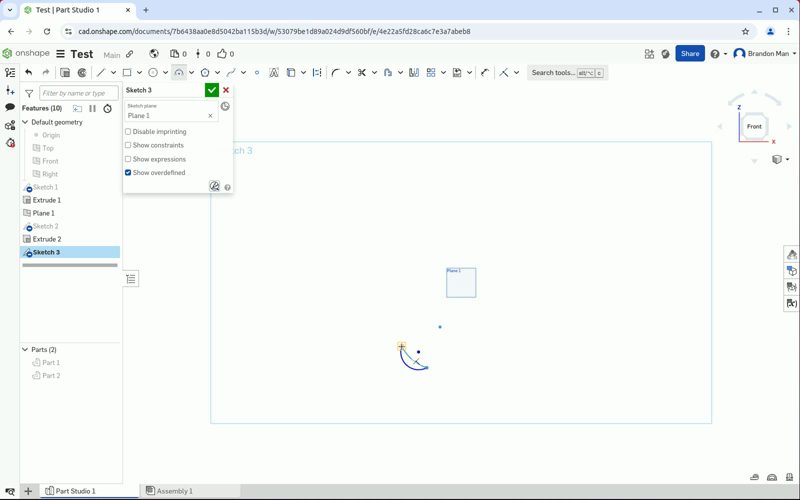
click(401, 346)
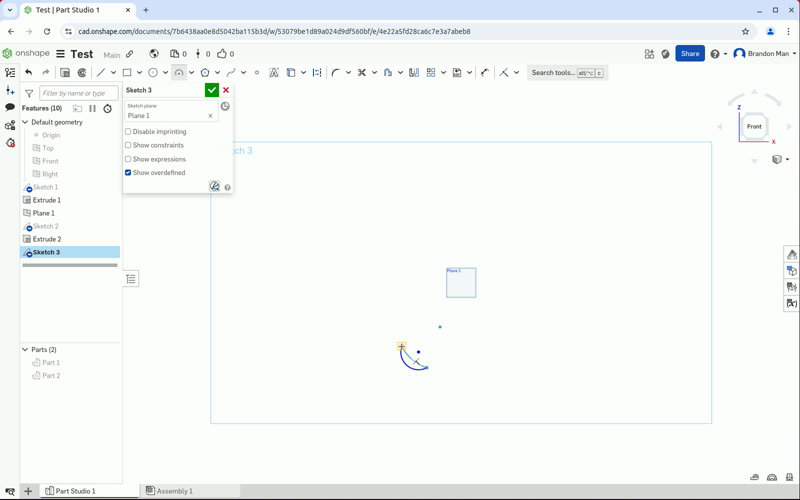
key_down(shift)
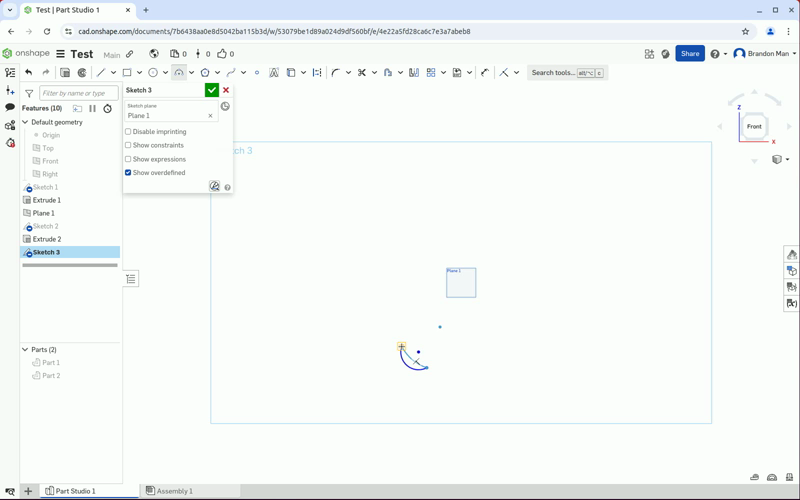
mouse_move(418, 352)
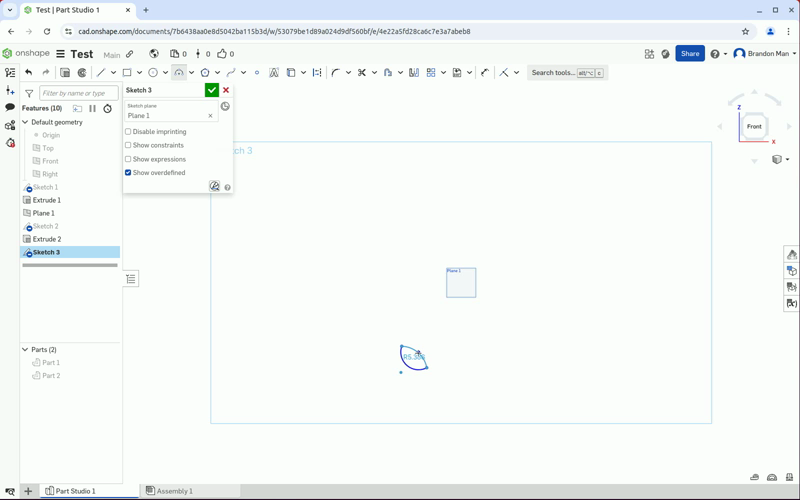
click(418, 352)
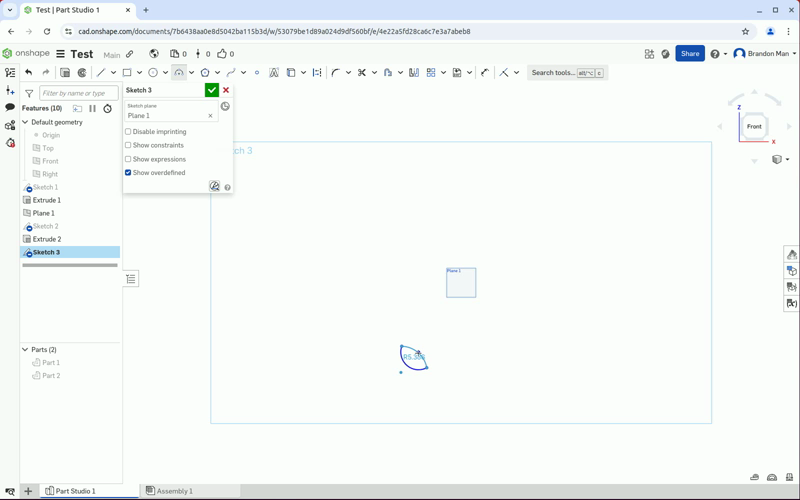
key_up(shift)
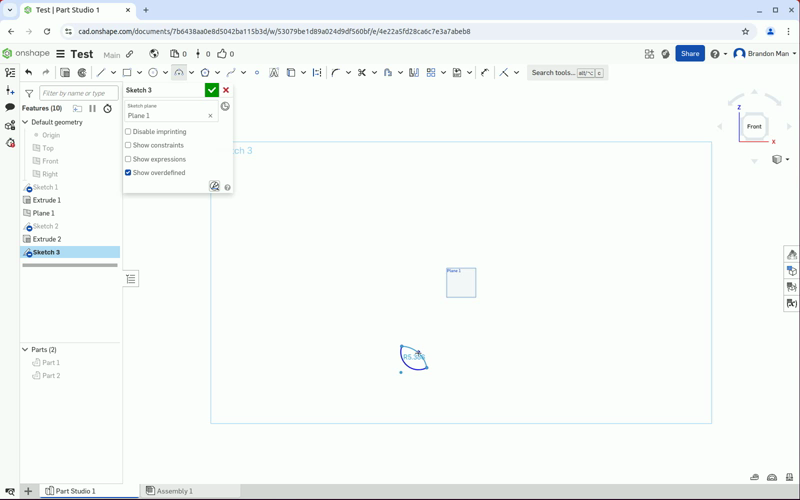
key(esc)
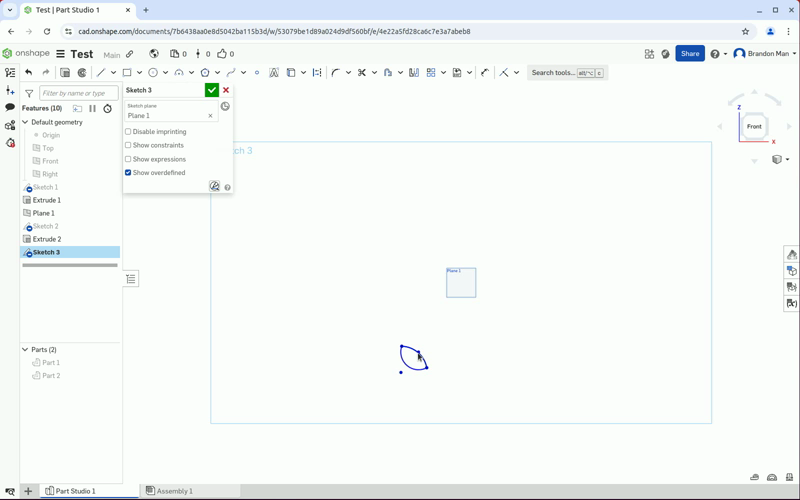
mouse_move(409, 348)
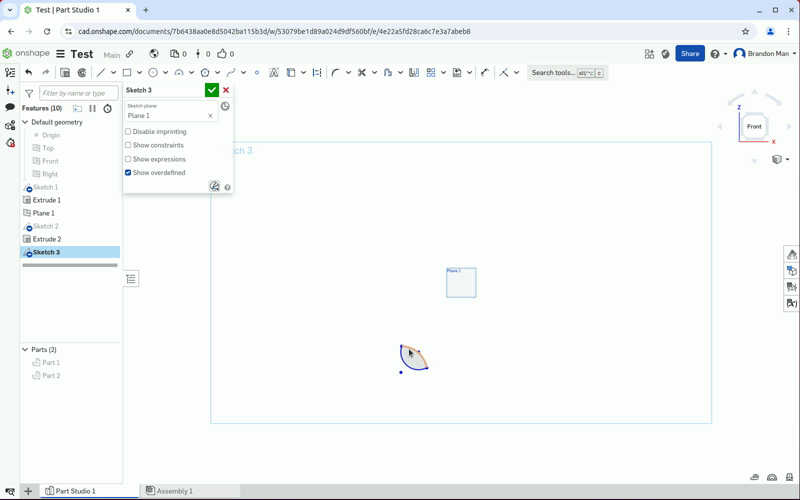
scroll(6)
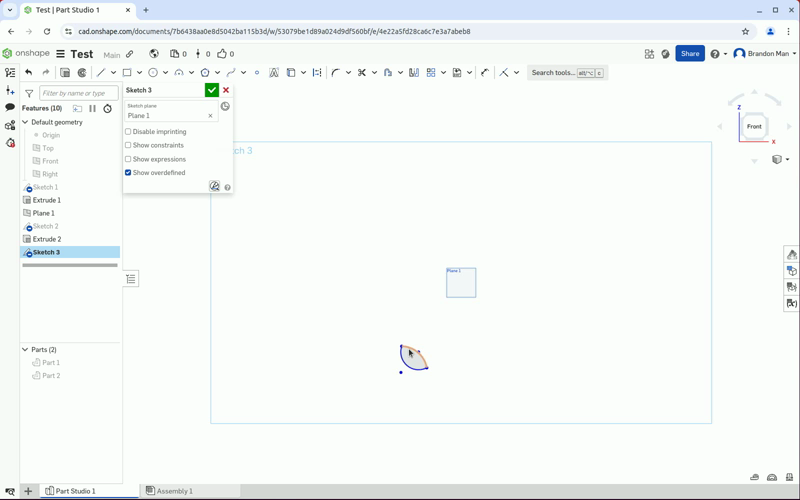
scroll(6)
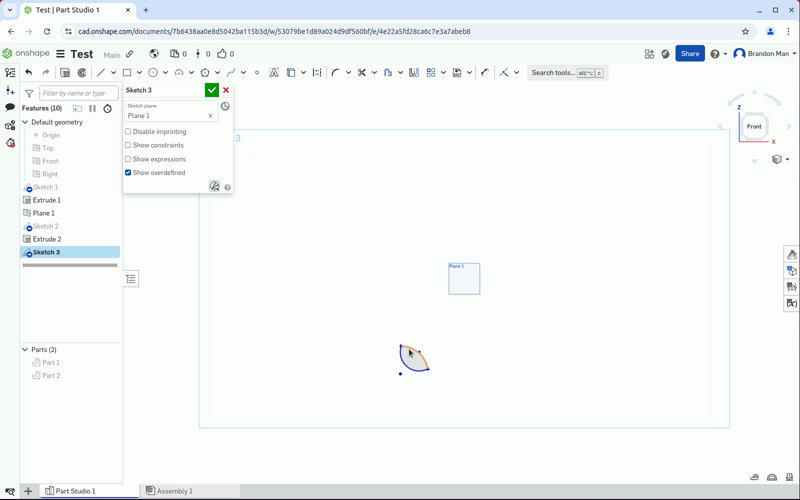
scroll(6)
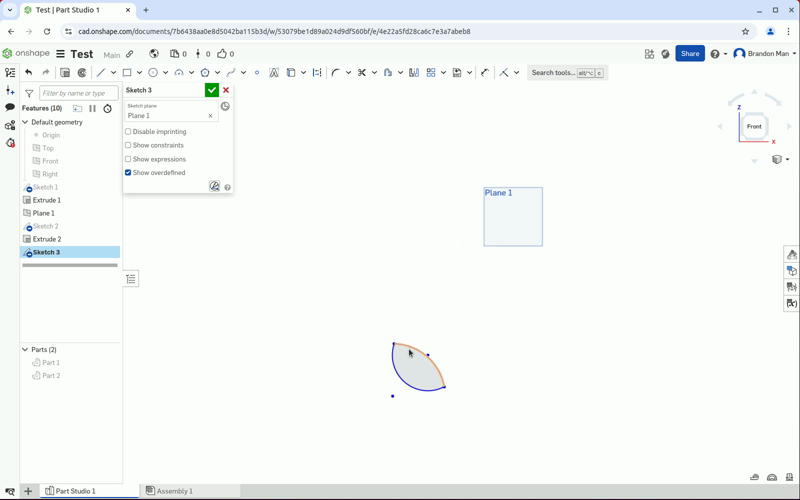
scroll(6)
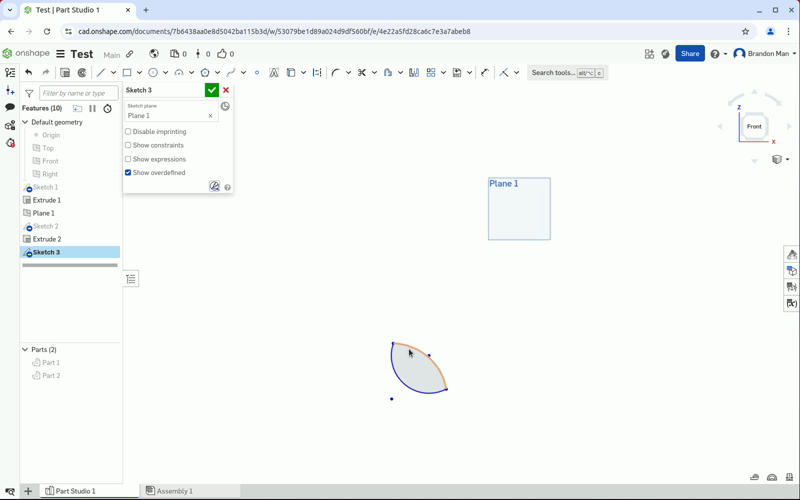
scroll(6)
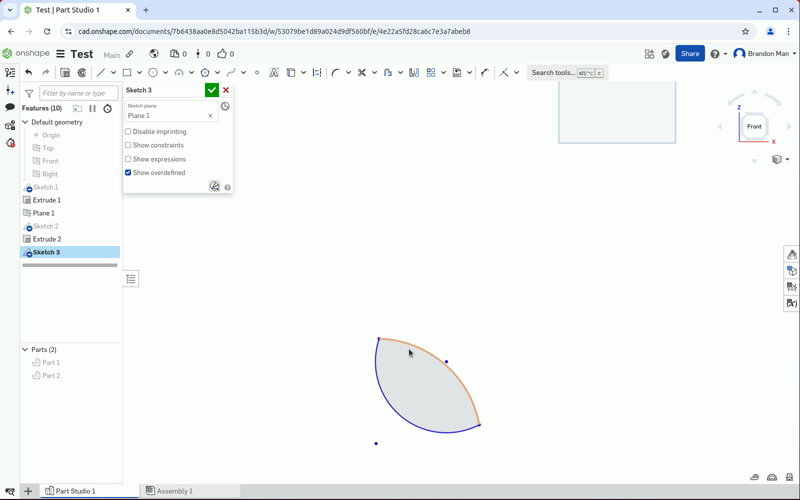
scroll(6)
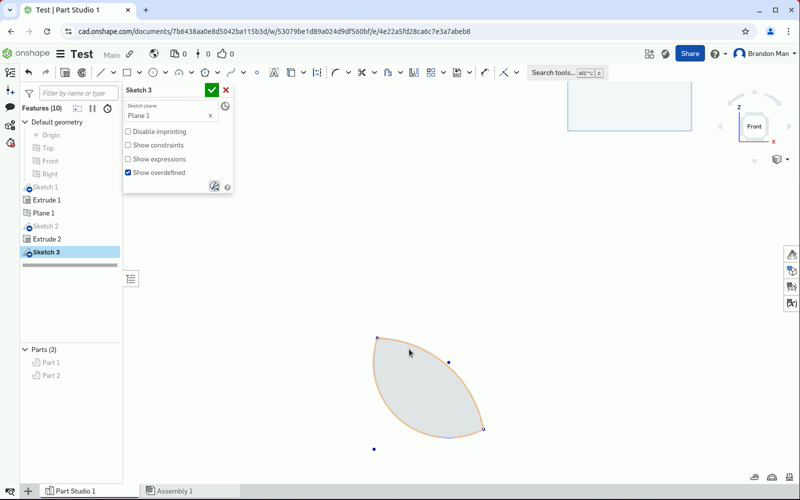
scroll(6)
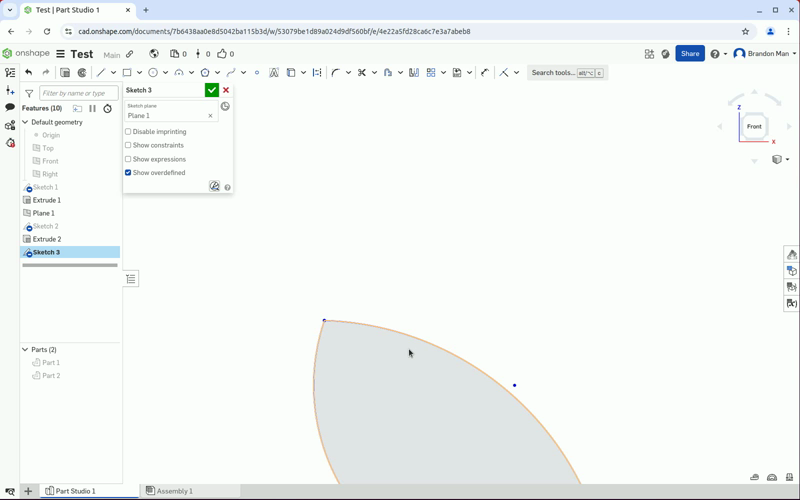
click(409, 348)
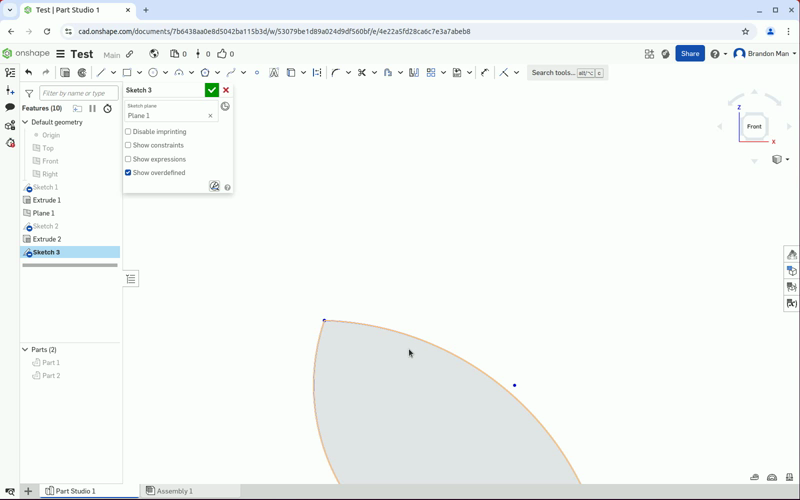
scroll(-6)
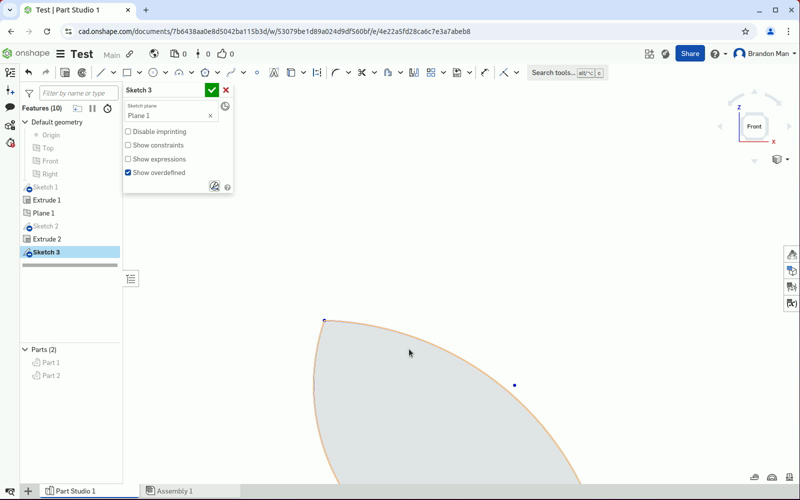
scroll(-6)
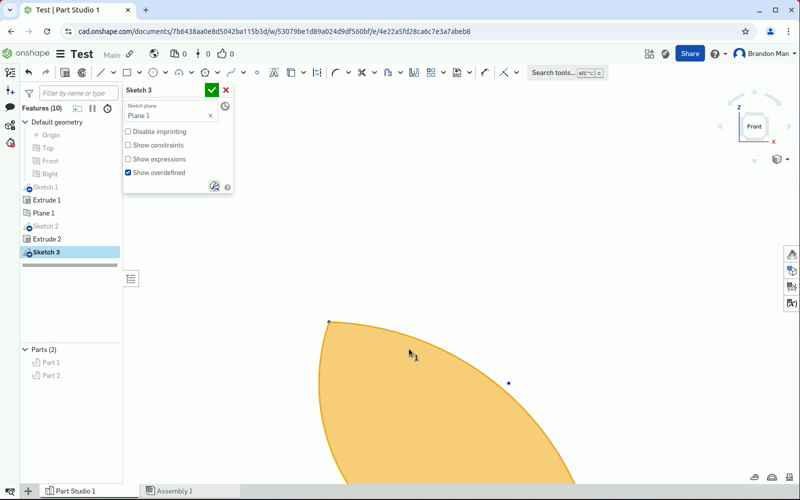
scroll(-6)
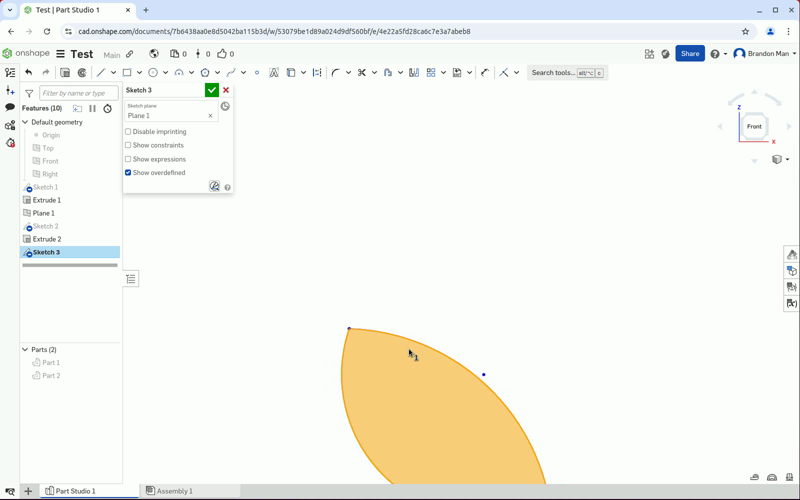
scroll(-6)
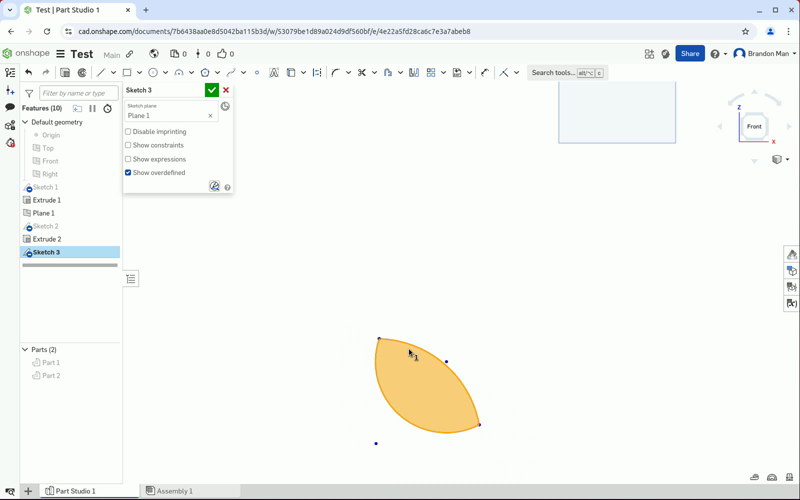
scroll(-6)
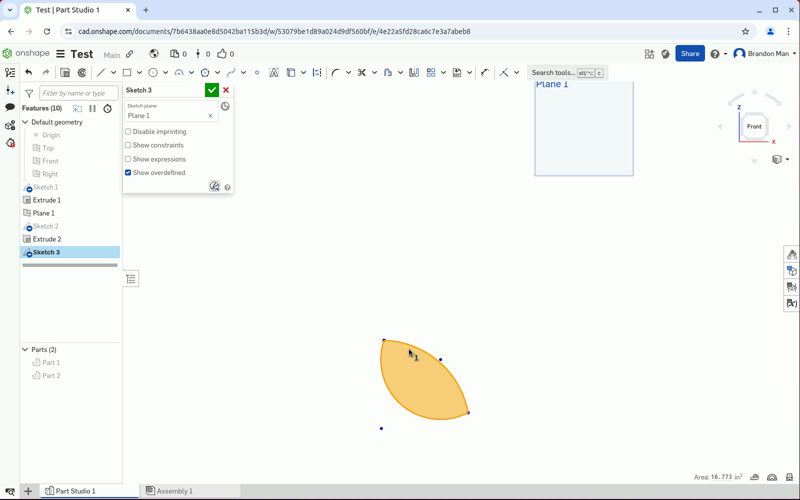
scroll(-6)
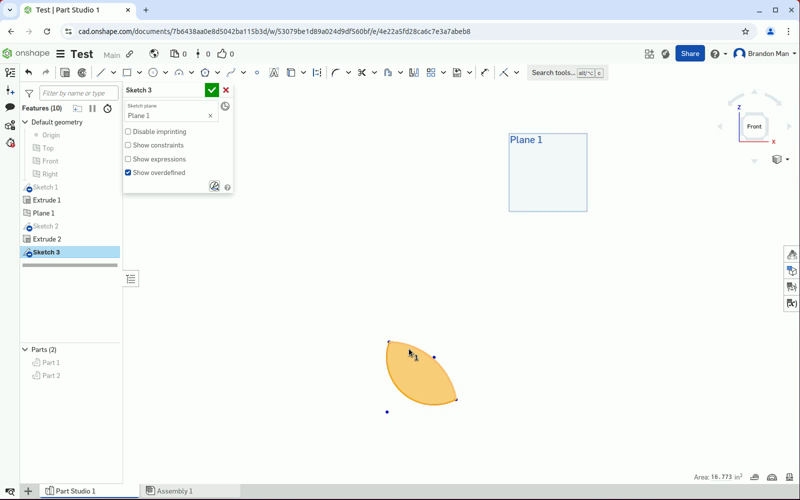
scroll(-6)
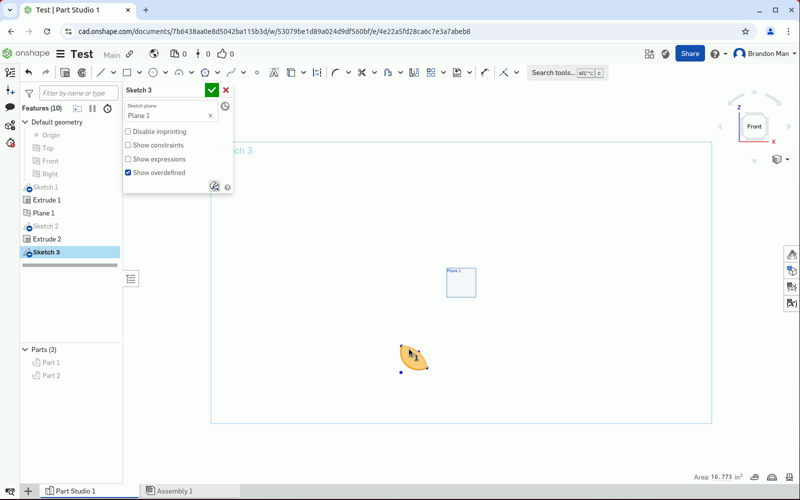
mouse_move(73, 352)
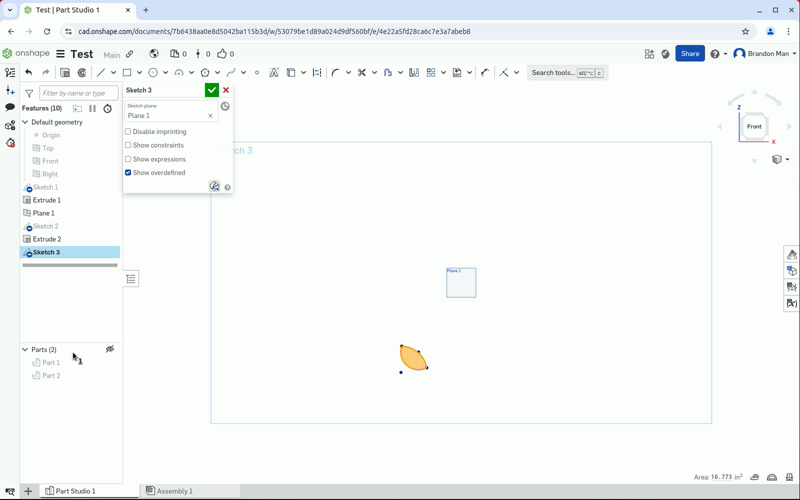
key(shift+y)
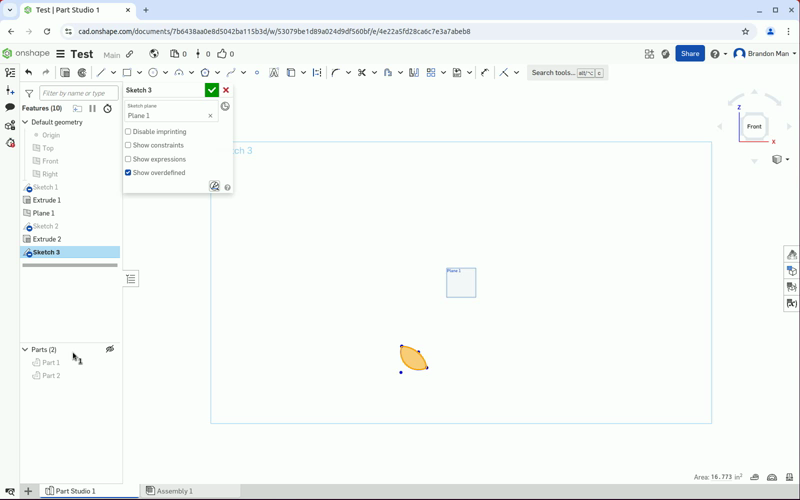
key(shift+e)
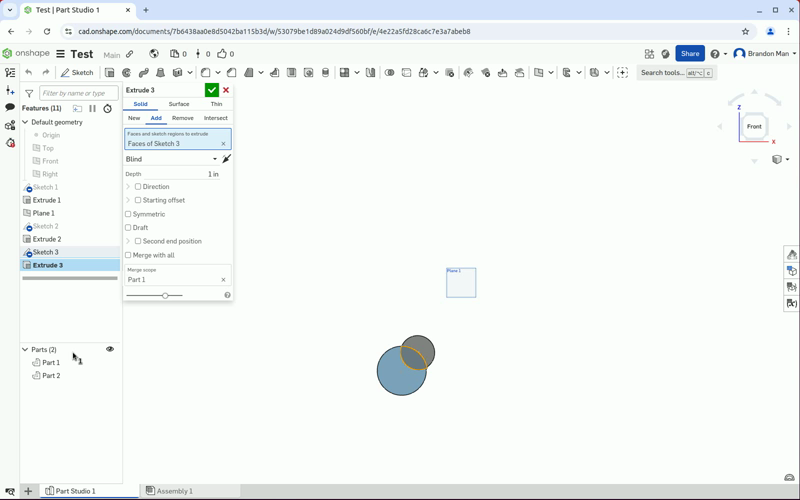
mouse_move(143, 106)
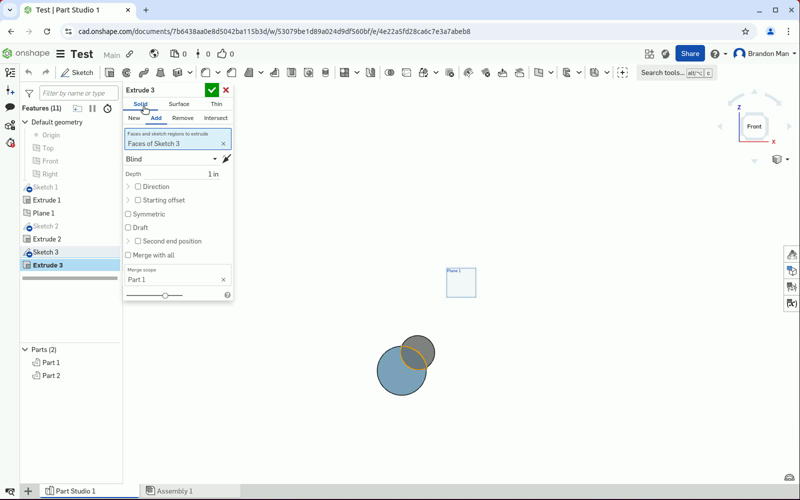
click(143, 106)
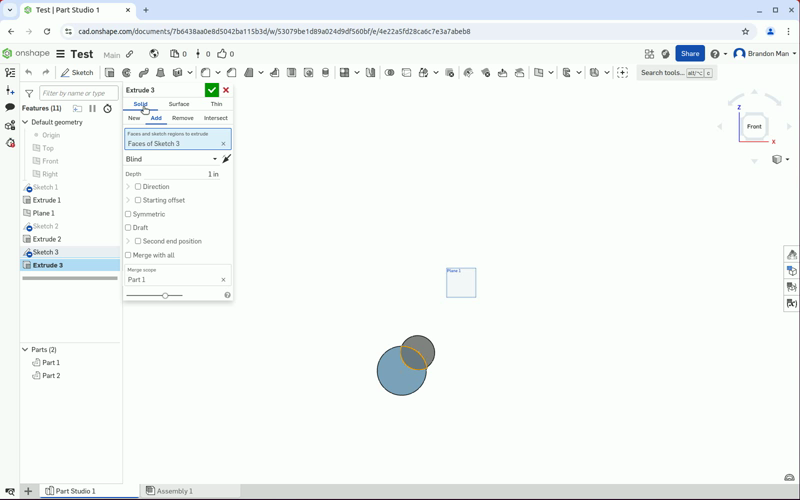
mouse_move(137, 120)
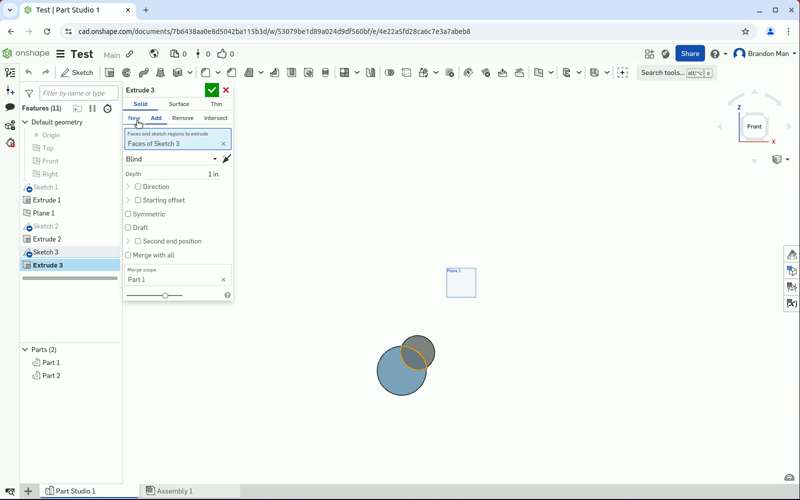
click(137, 120)
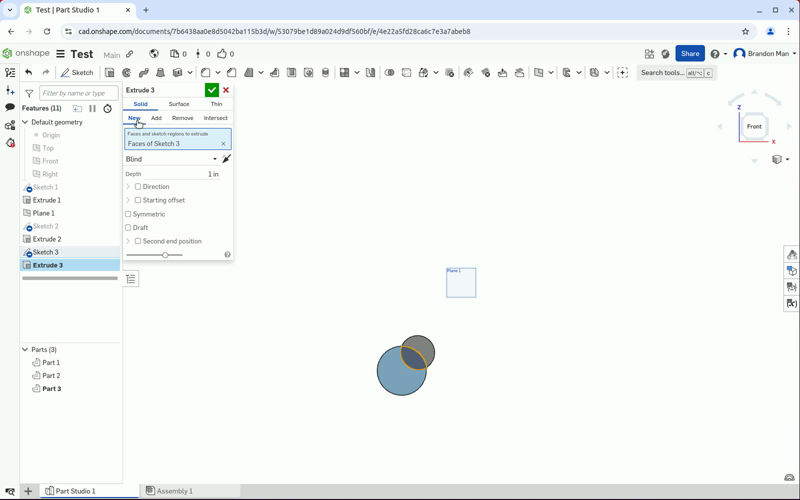
key(tab, 4)
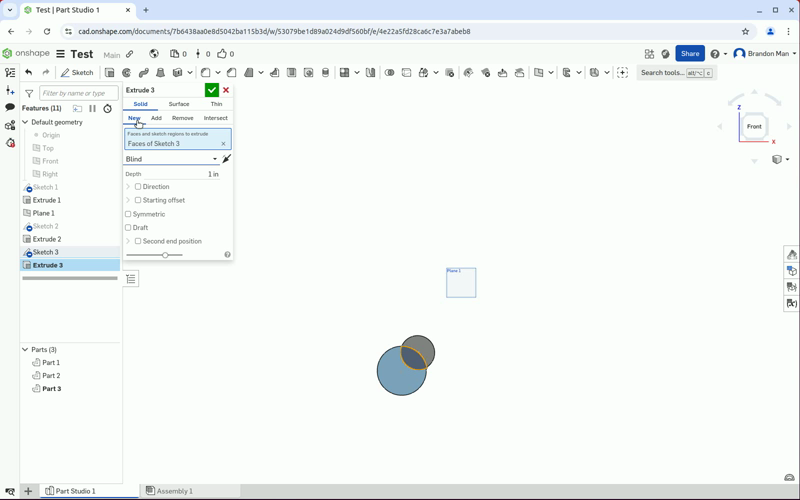
text(-0.722)
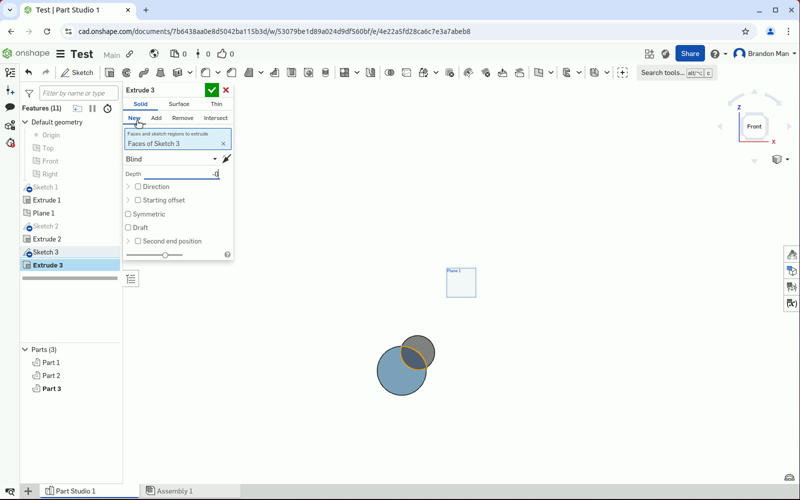
key(tab, 3)
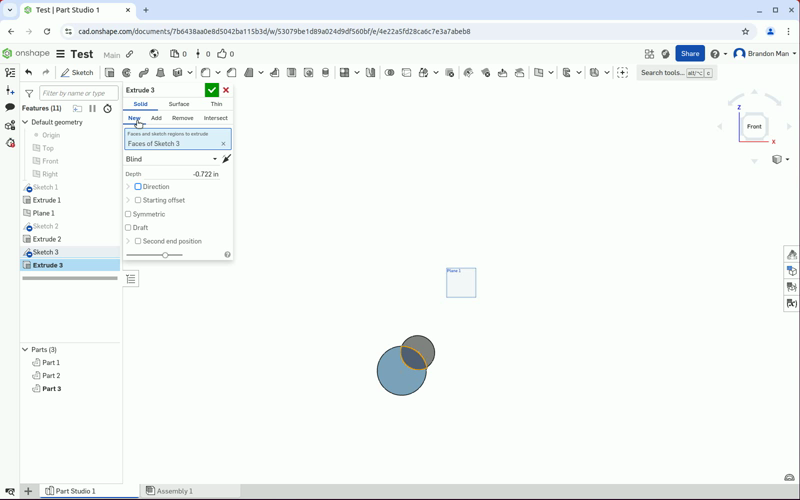
key(tab, 2)
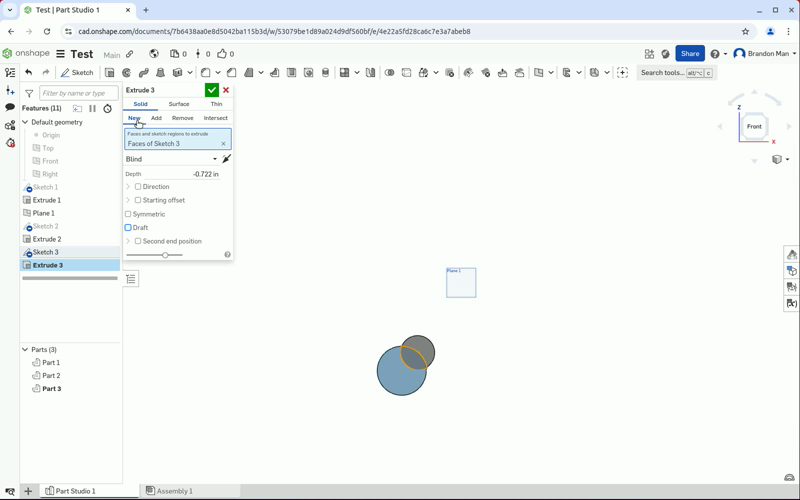
key(space)
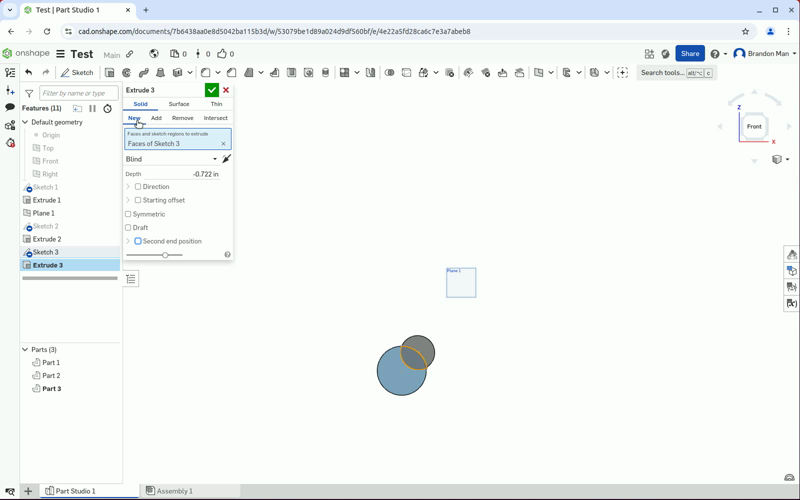
key(tab, 3)
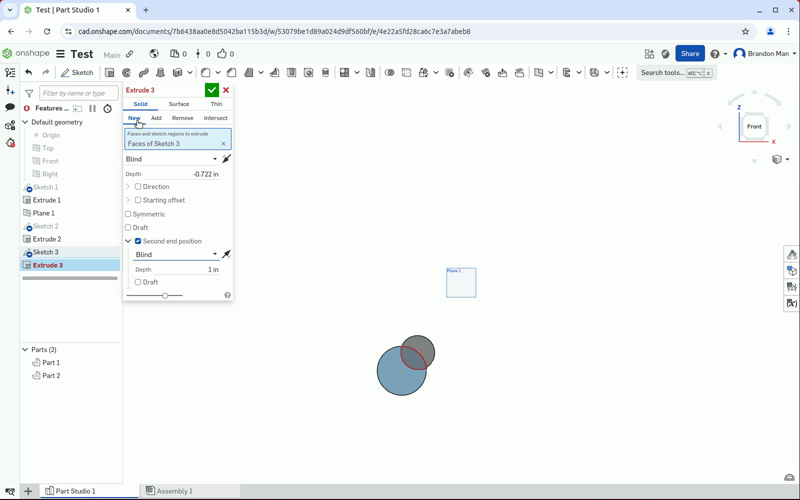
text(0.481)
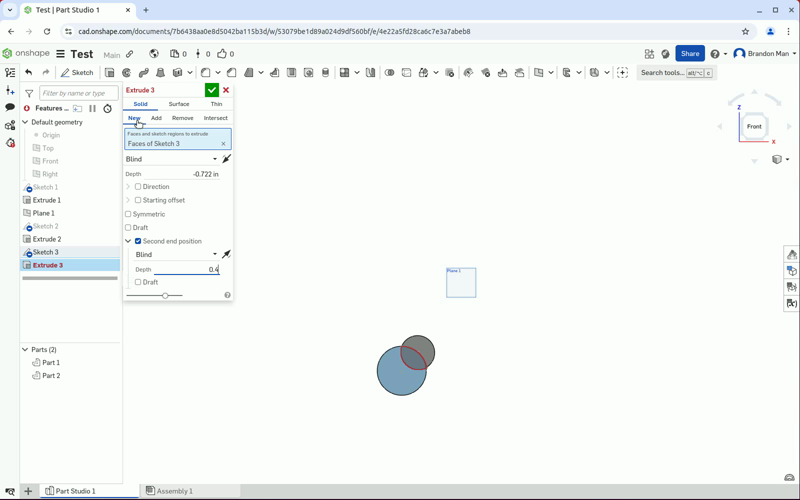
key(enter)
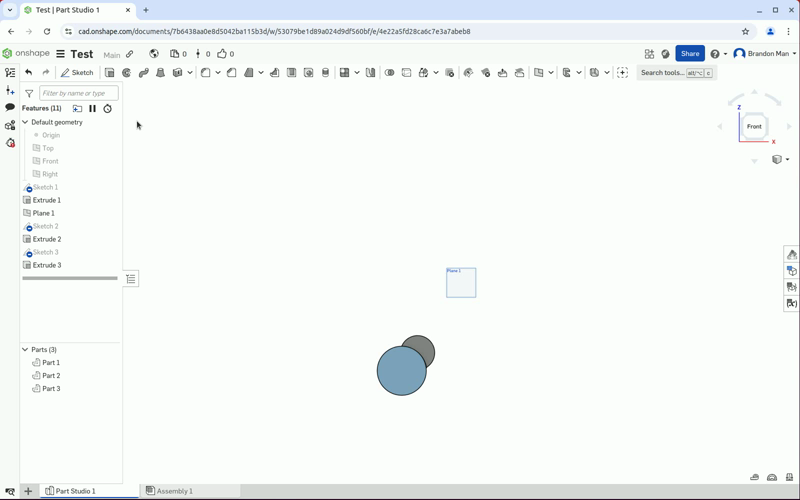
key(shift+h)
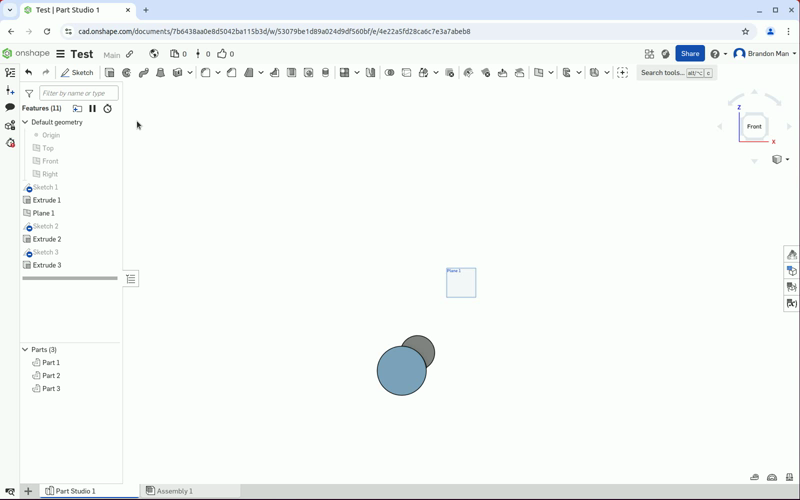
key(shift+h)
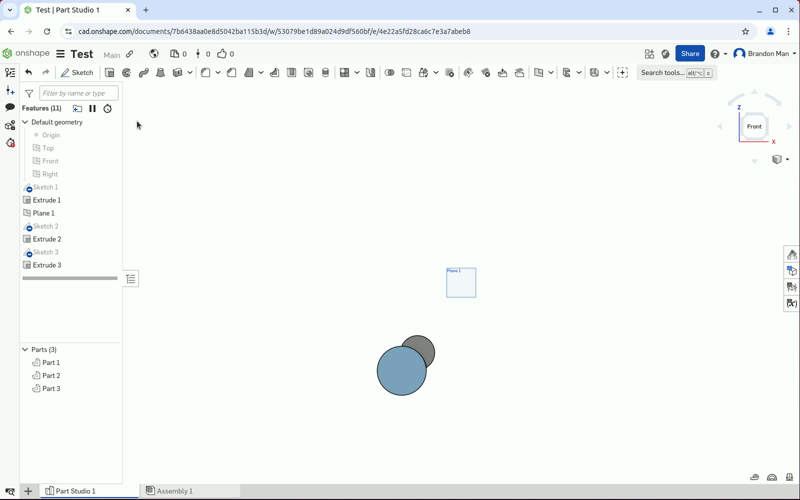
key(shift+7)
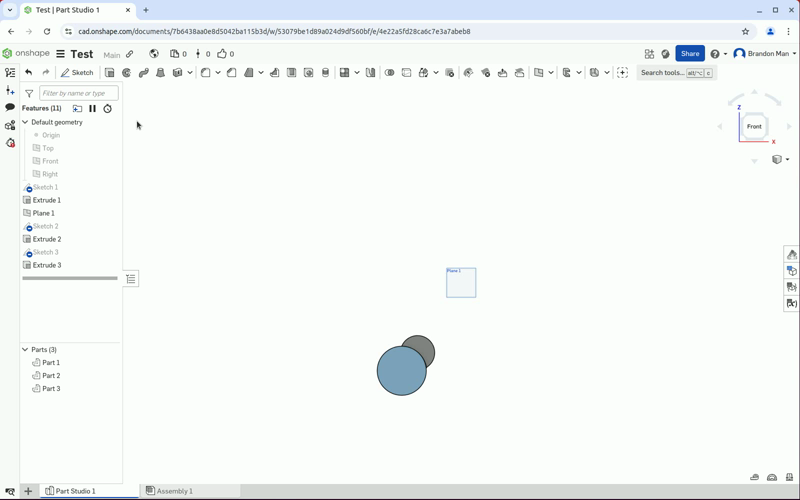
key(left, 2)
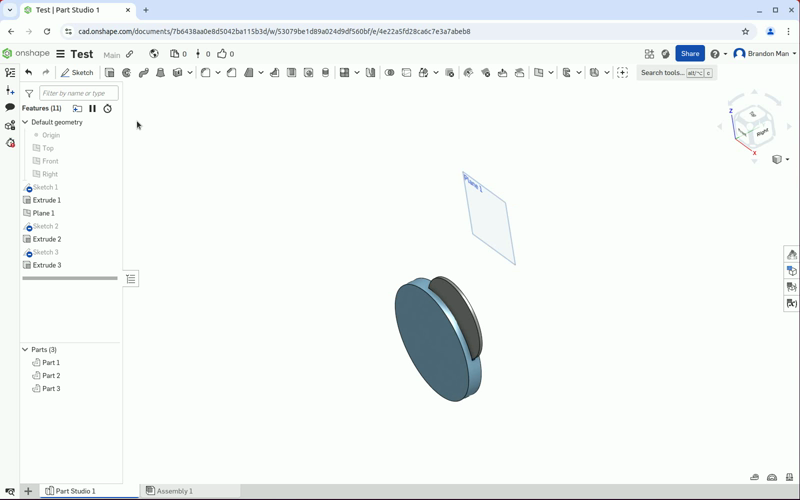
key(down, 2)
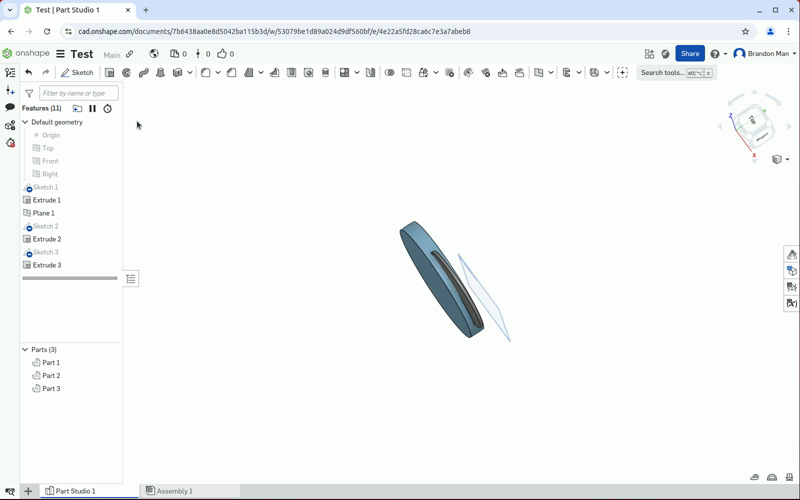
key(up, 2)
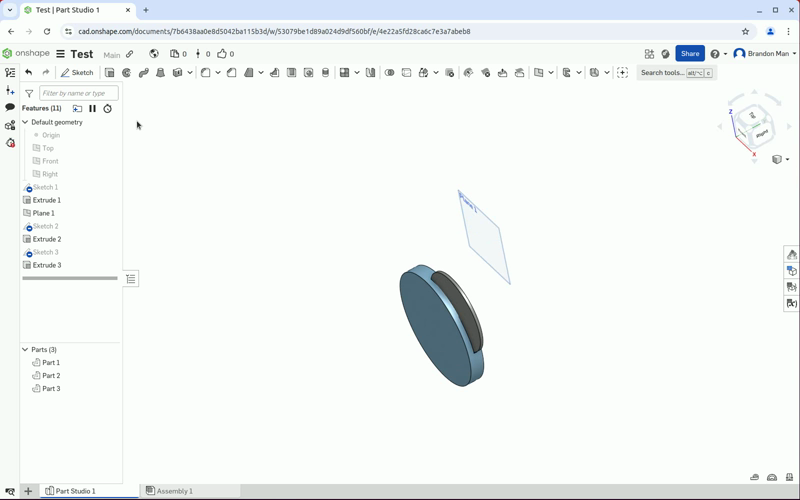
key(right, 2)
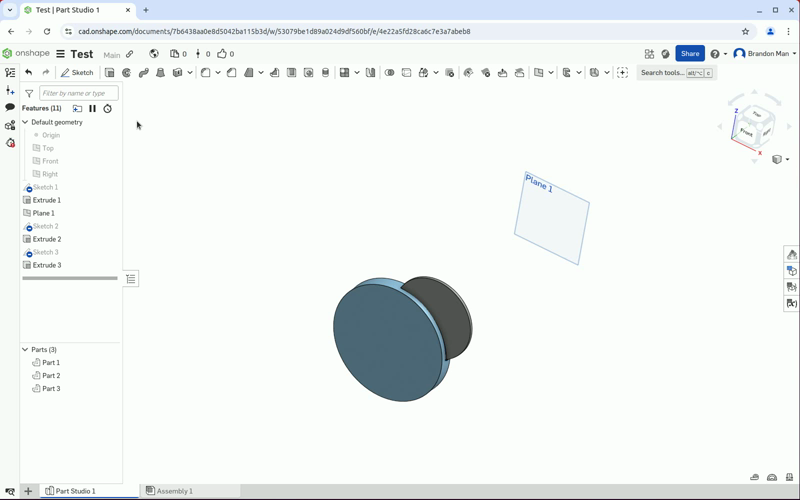
mouse_move(73, 189)
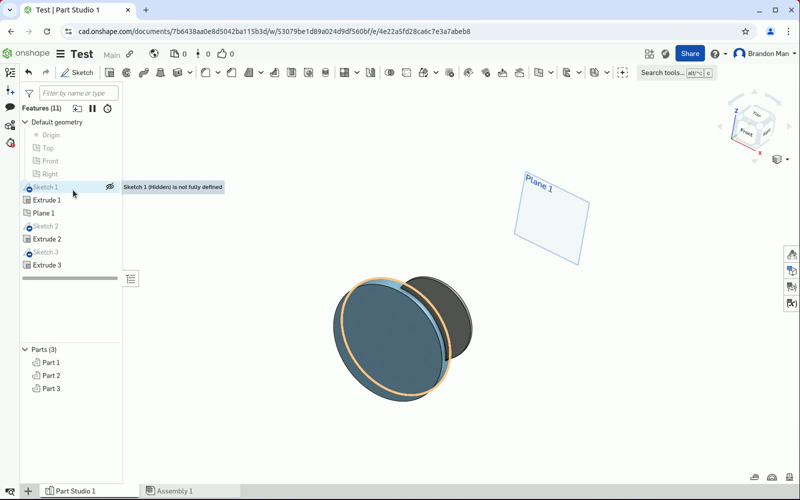
click(73, 189)